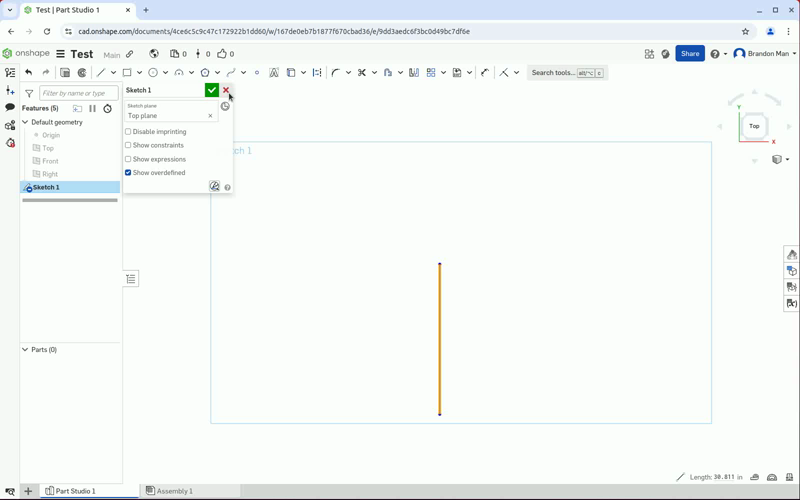
key(shift+h)
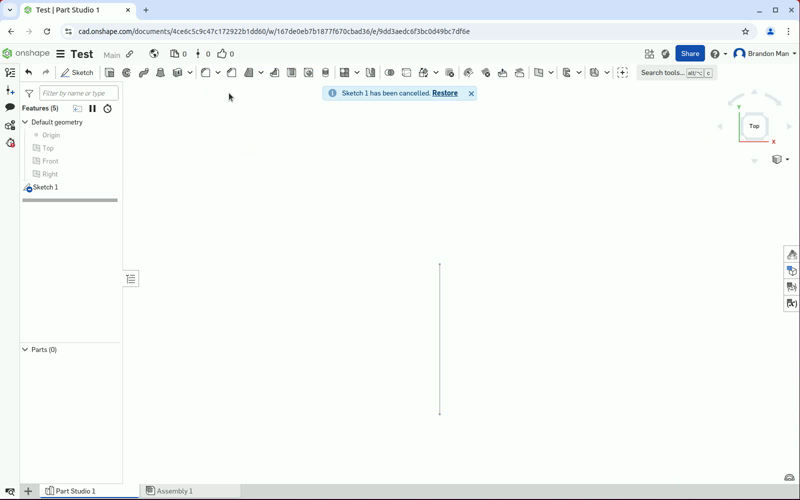
key(shift+s)
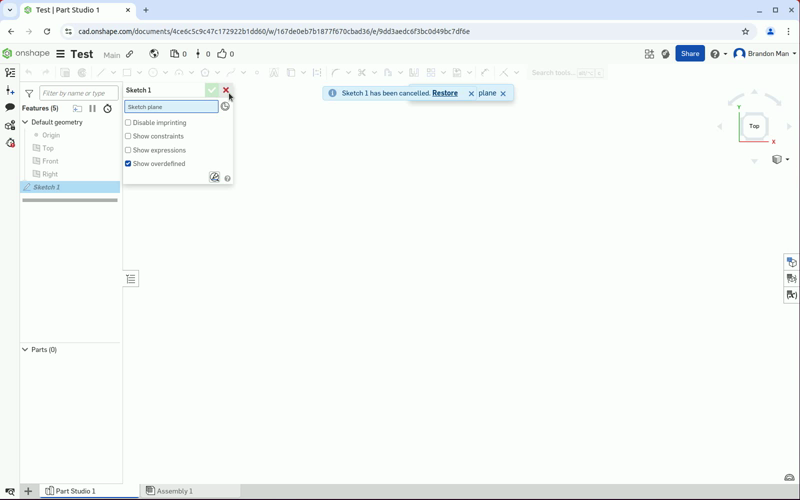
mouse_move(73, 150)
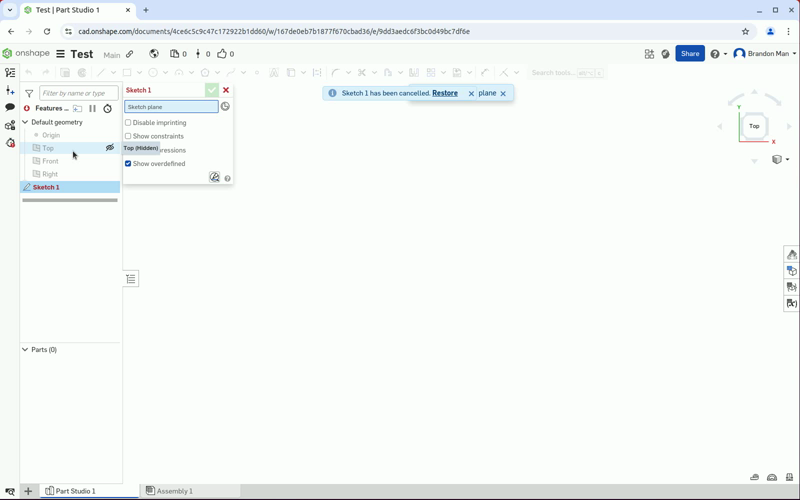
click(73, 150)
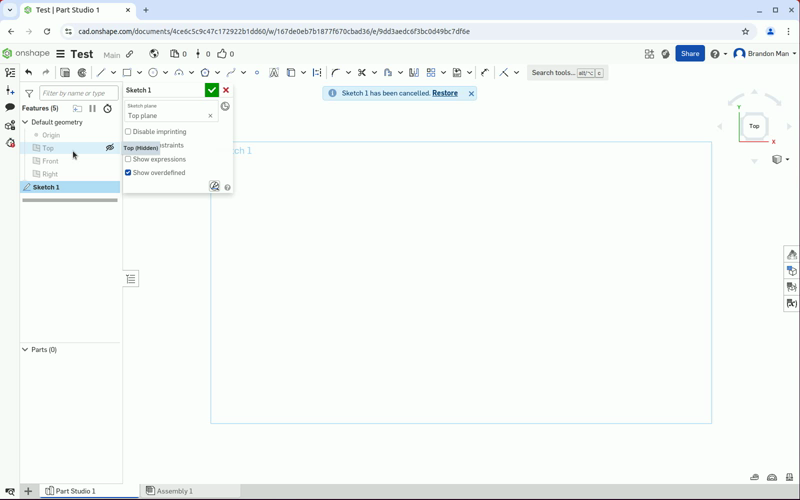
mouse_move(73, 352)
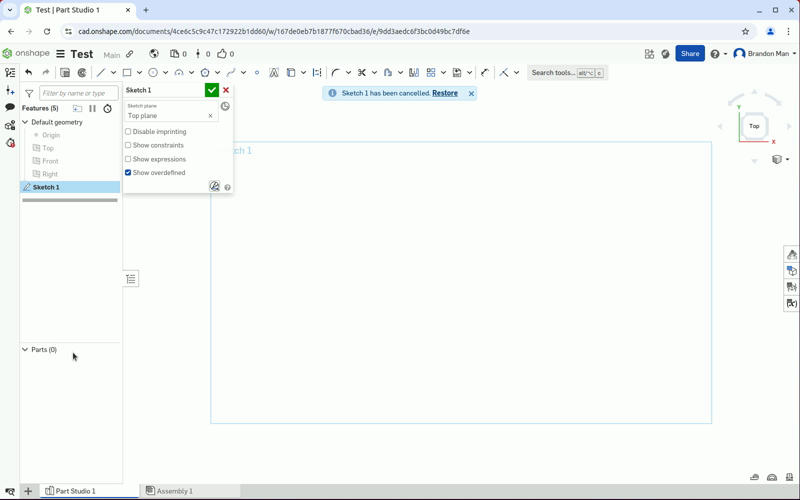
key(y)
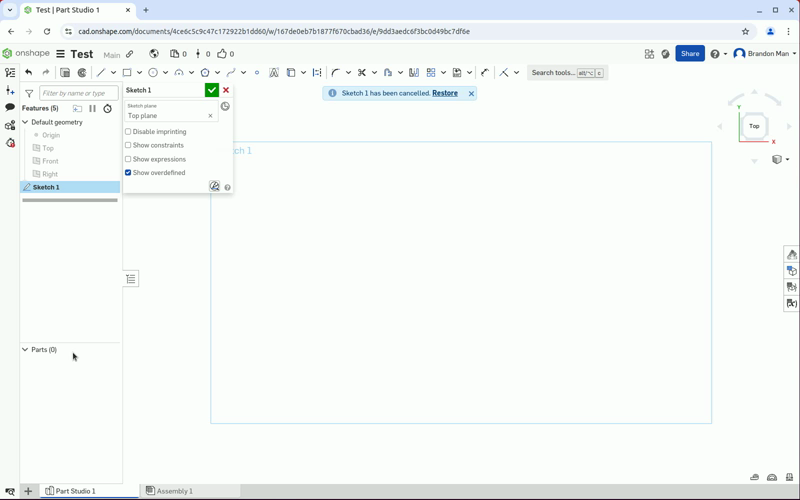
key(c)
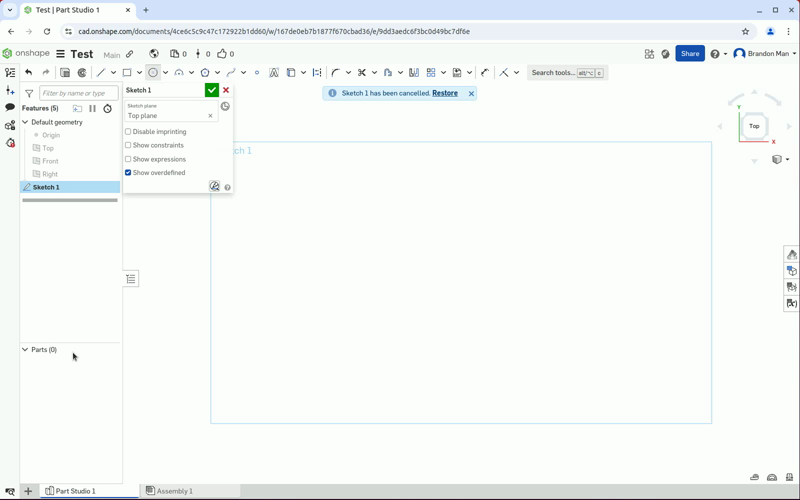
key_down(shift)
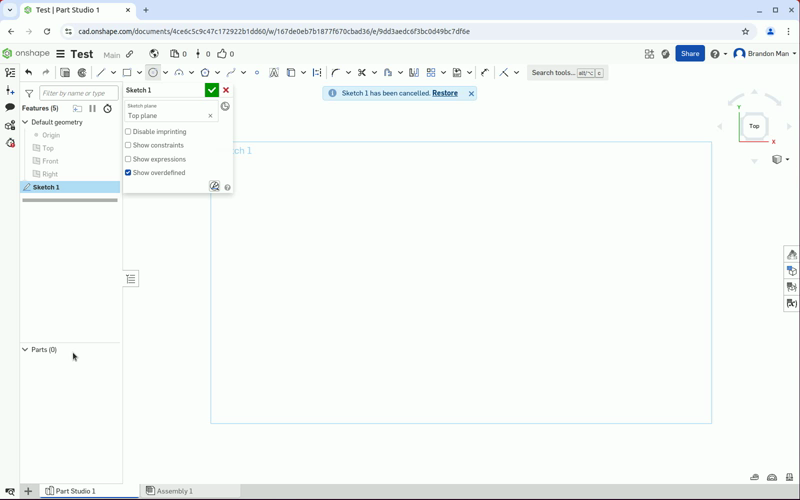
mouse_move(537, 282)
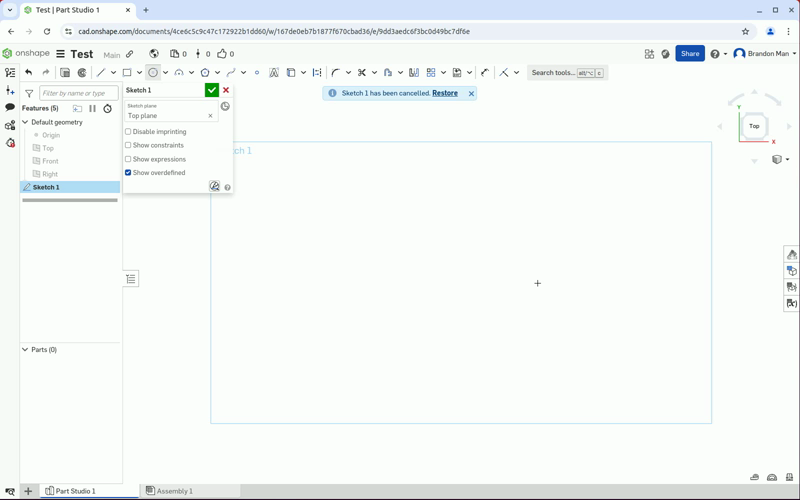
click(537, 282)
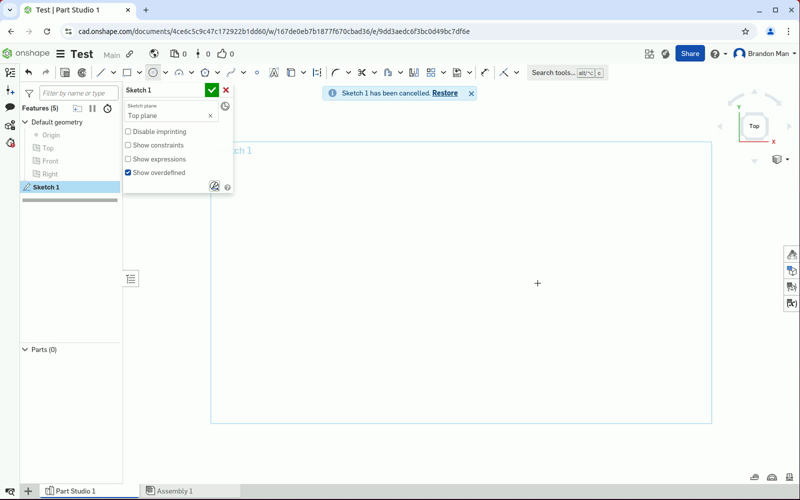
key_up(shift)
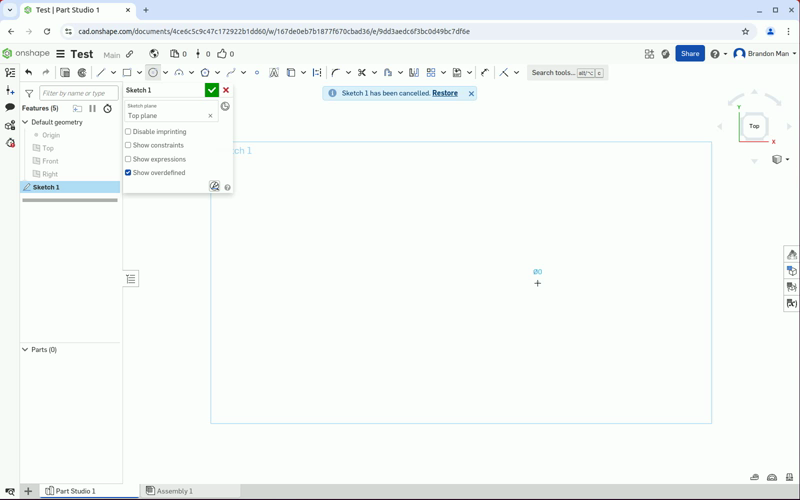
mouse_move(561, 282)
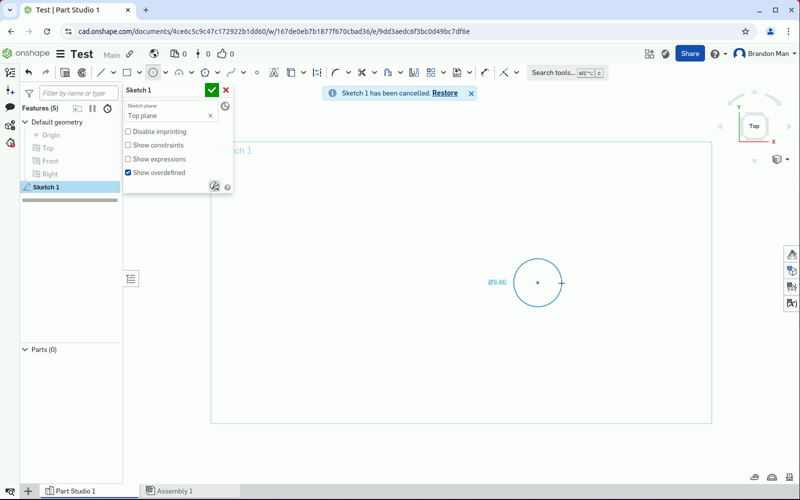
click(561, 282)
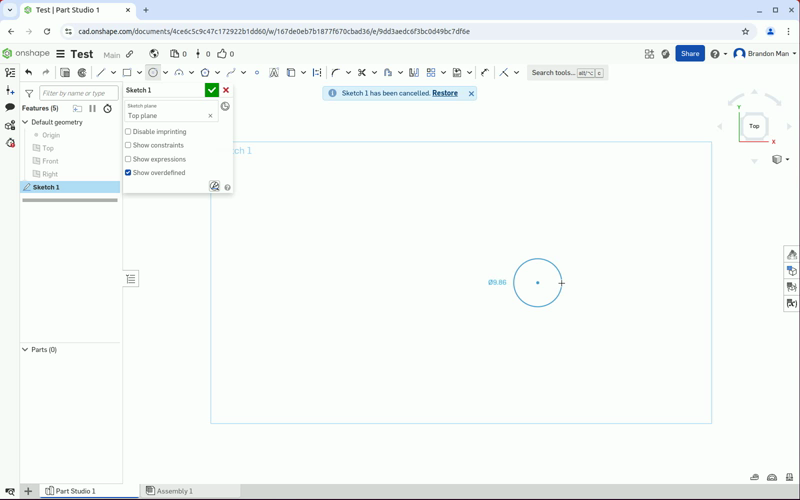
key(esc)
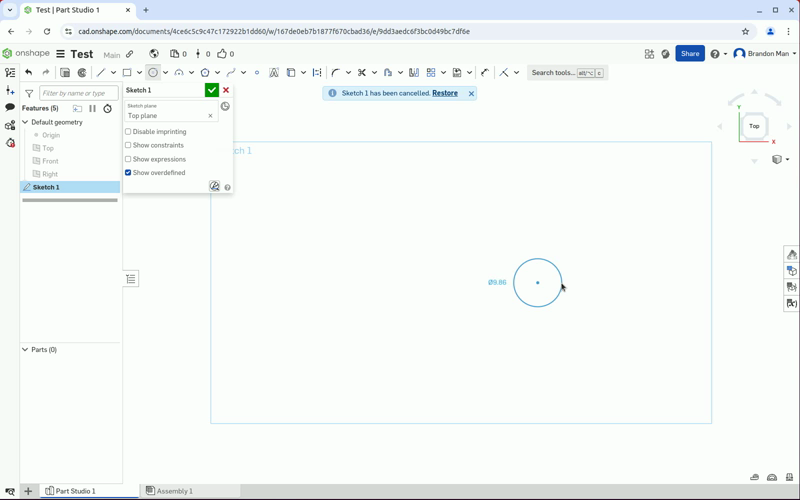
mouse_move(520, 277)
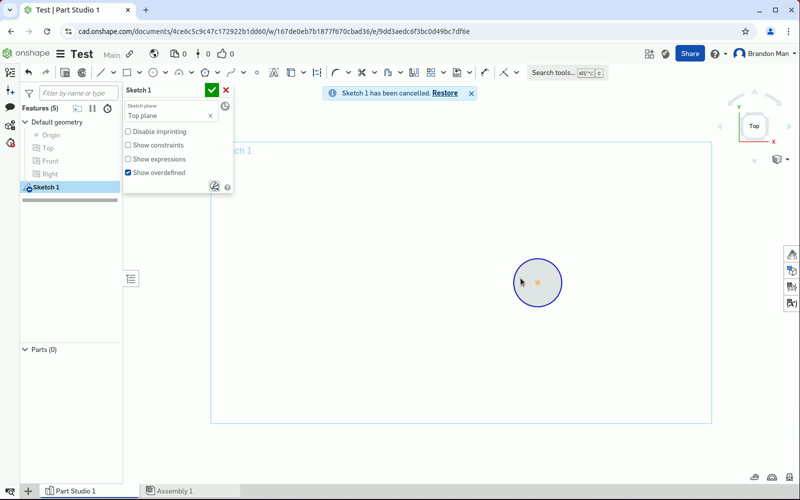
click(520, 277)
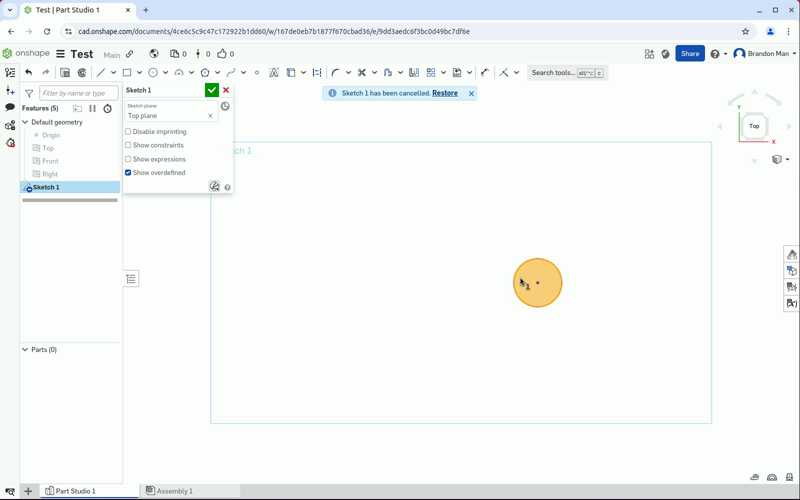
mouse_move(73, 352)
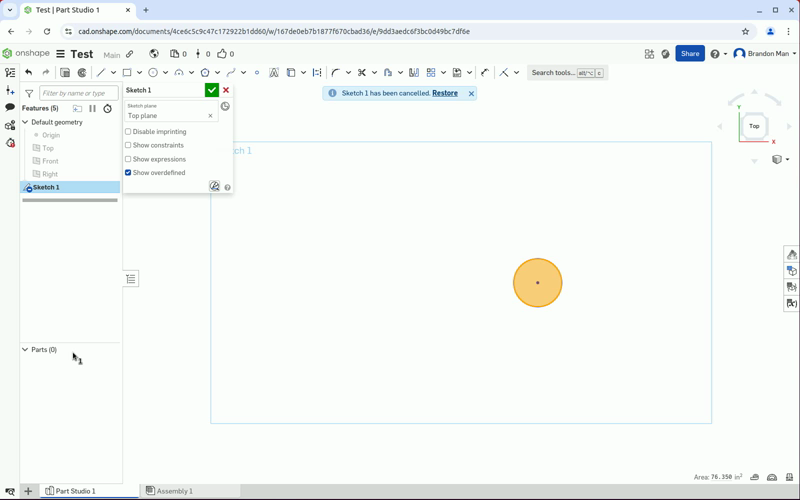
key(shift+y)
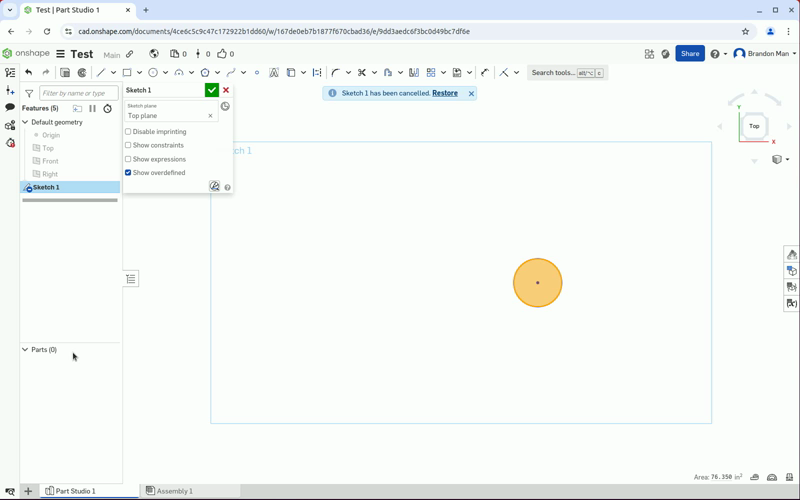
key(shift+e)
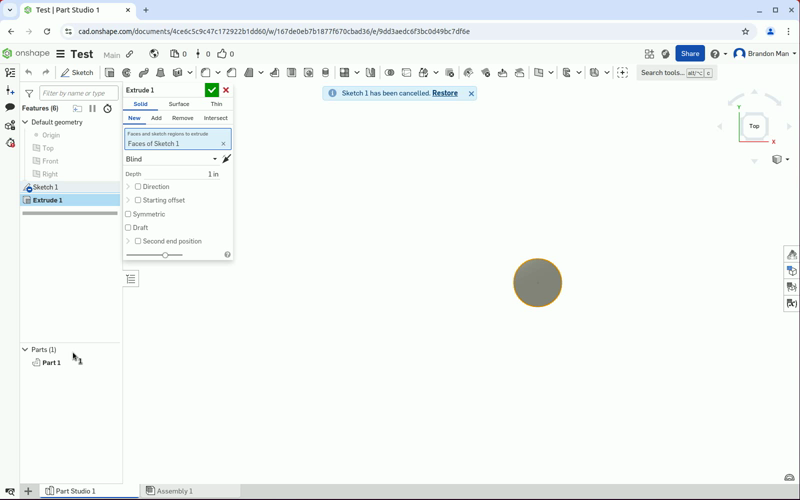
mouse_move(143, 106)
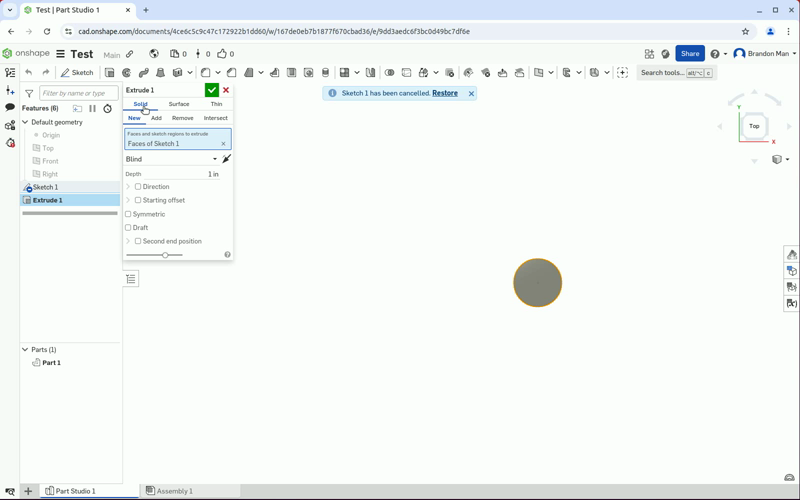
click(143, 106)
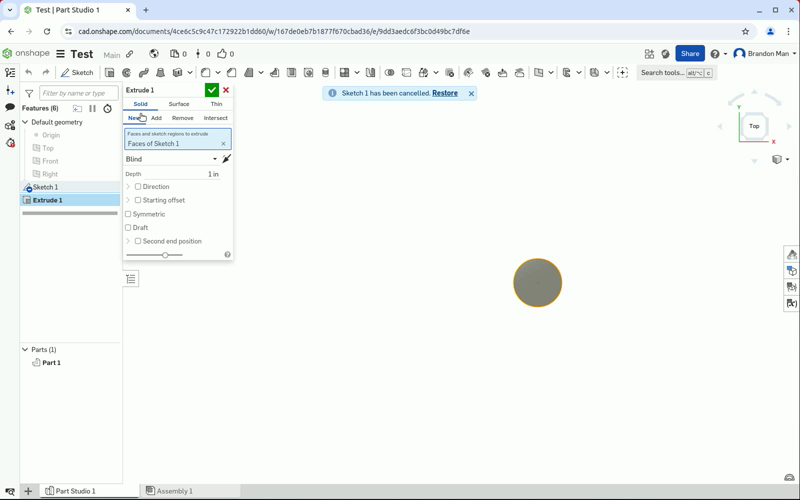
mouse_move(137, 120)
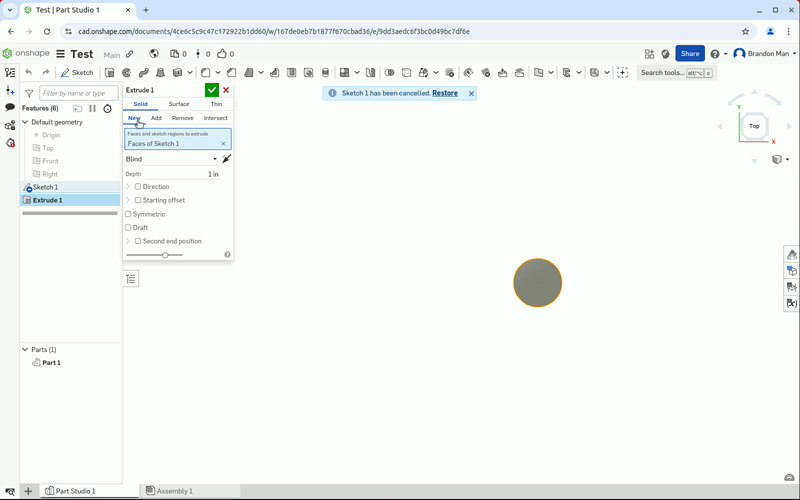
click(137, 120)
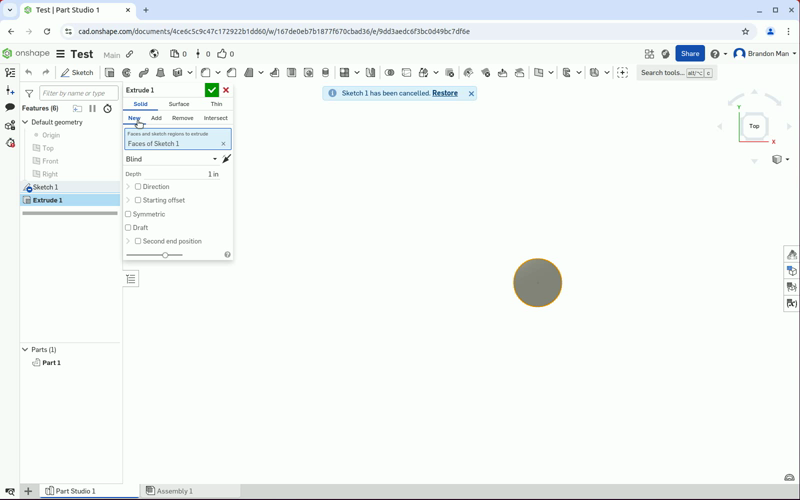
key(tab, 4)
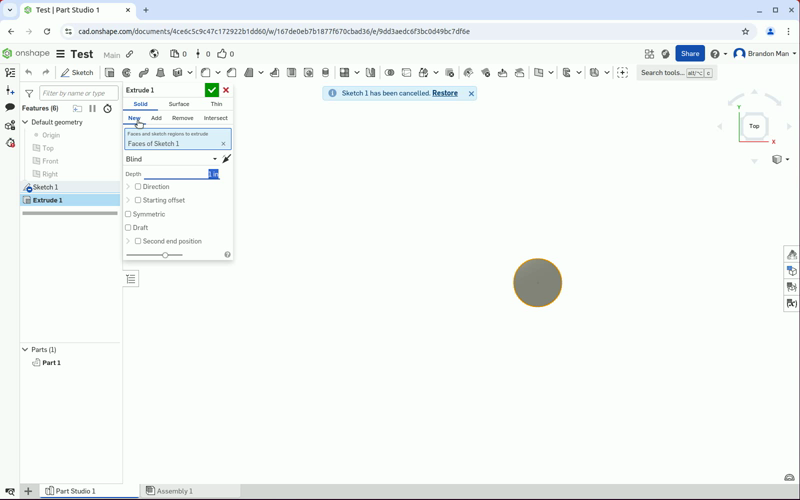
text(16.85)
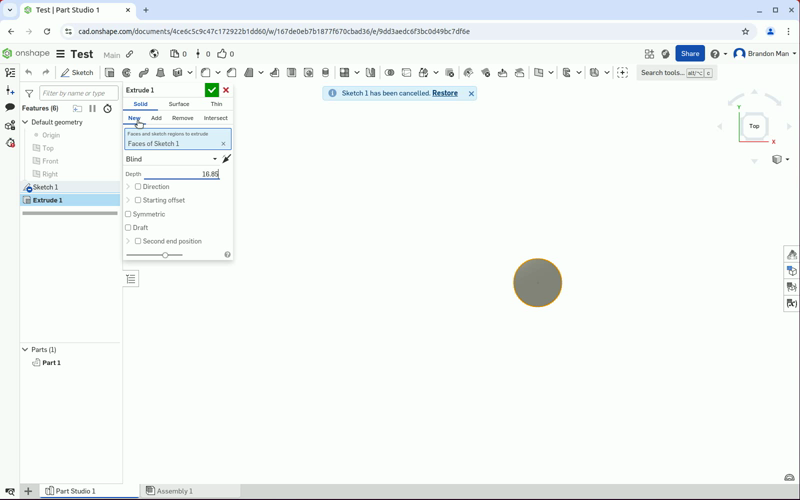
key(enter)
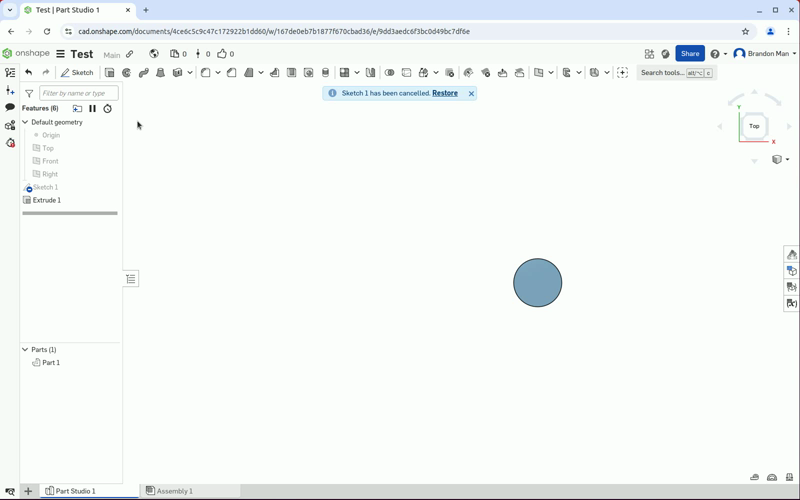
key(shift+h)
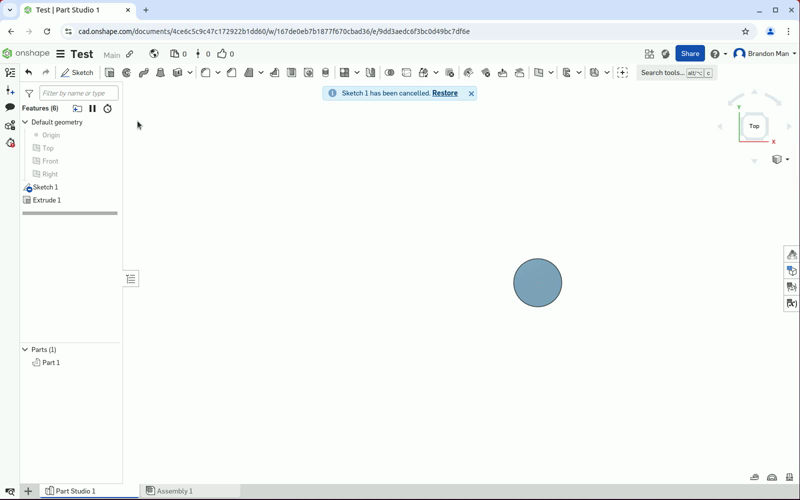
key(shift+h)
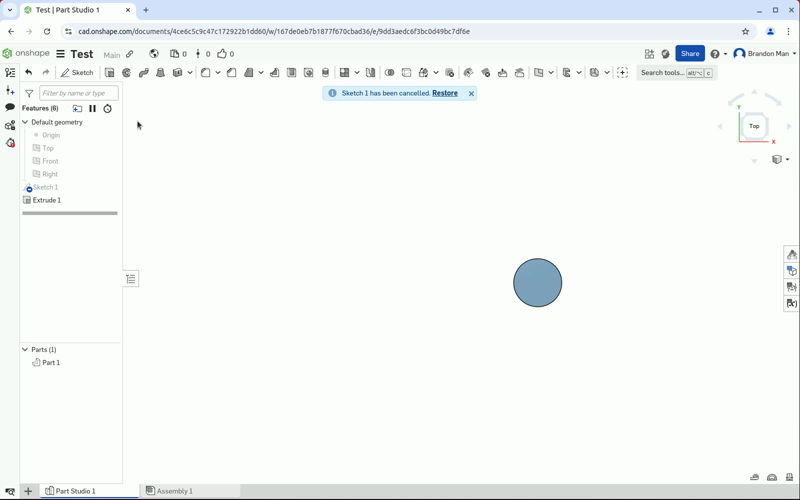
mouse_move(73, 189)
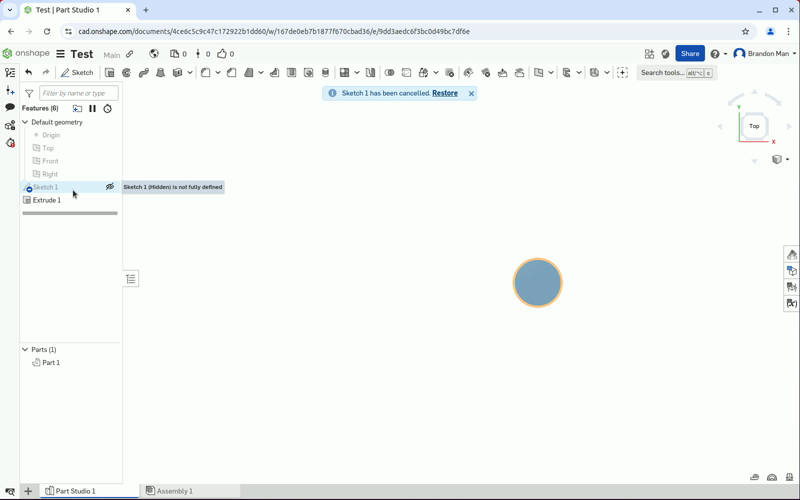
click(73, 189)
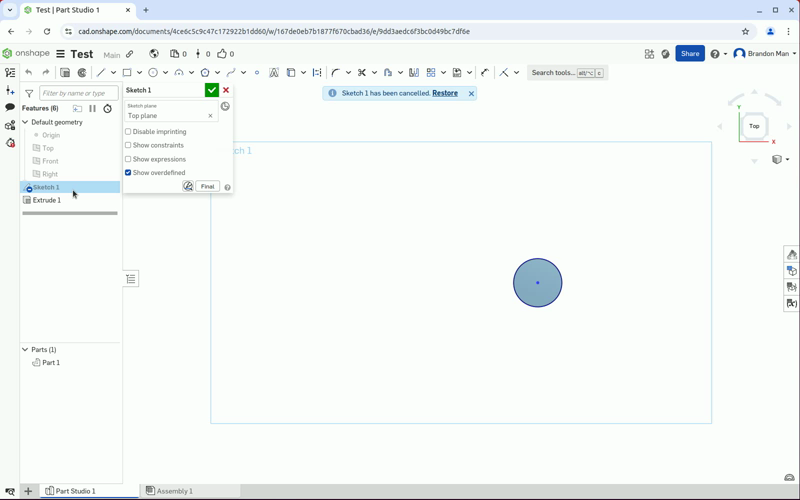
mouse_move(229, 92)
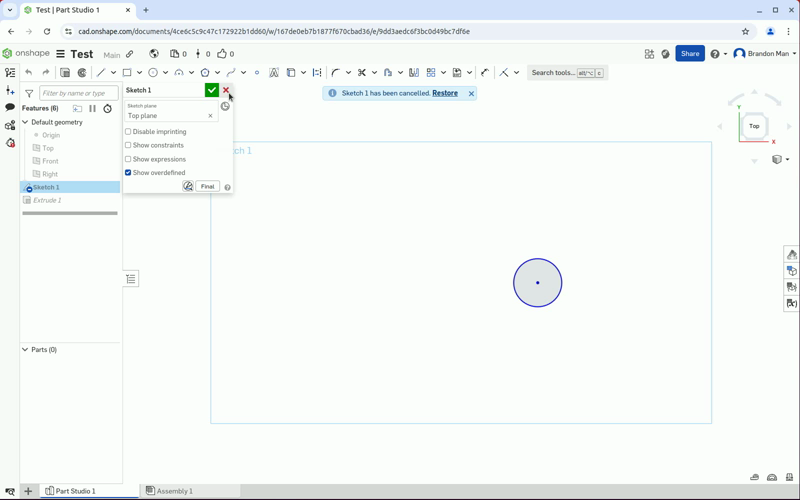
click(229, 92)
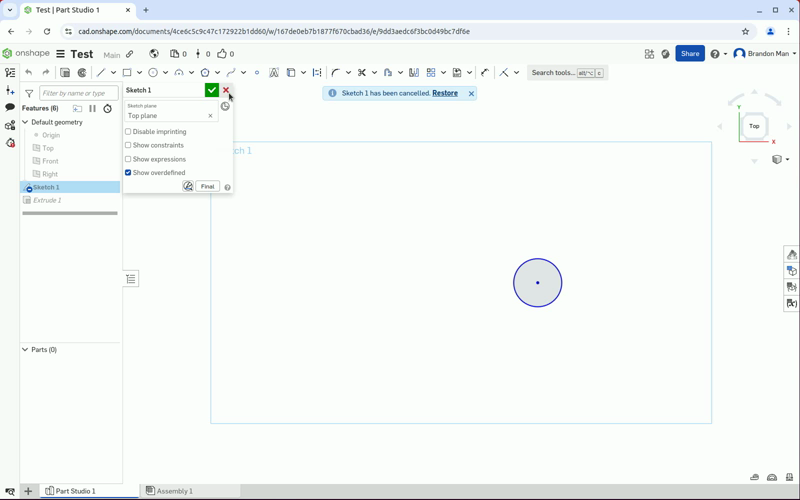
key(shift+s)
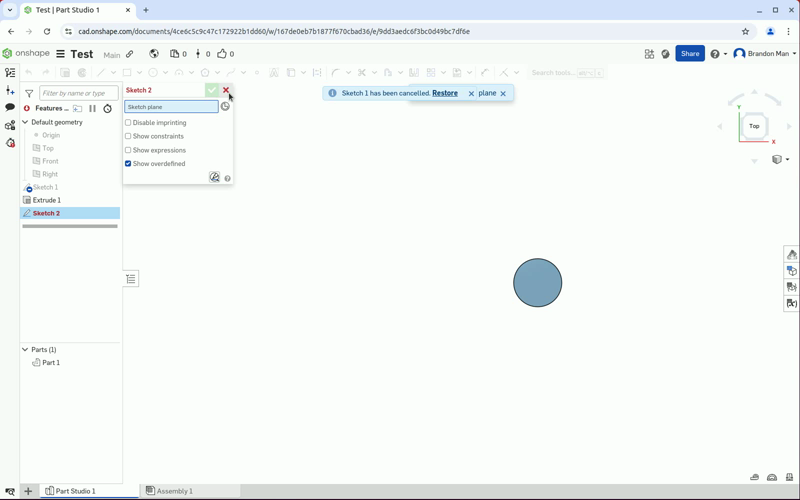
mouse_move(73, 150)
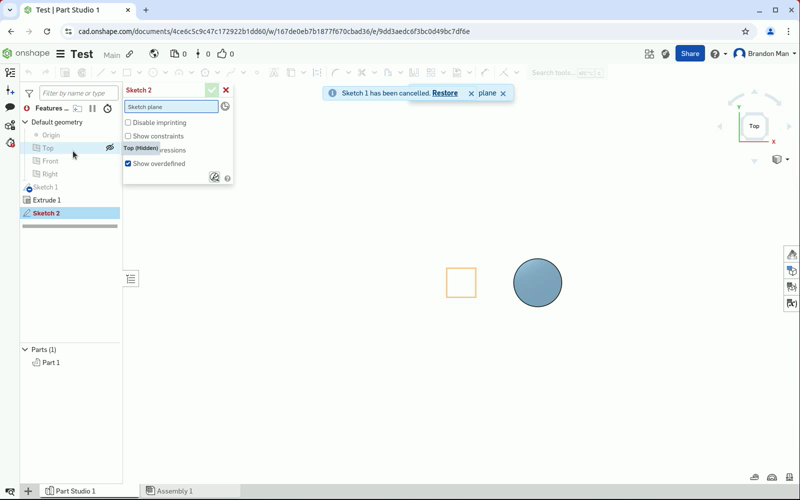
click(73, 150)
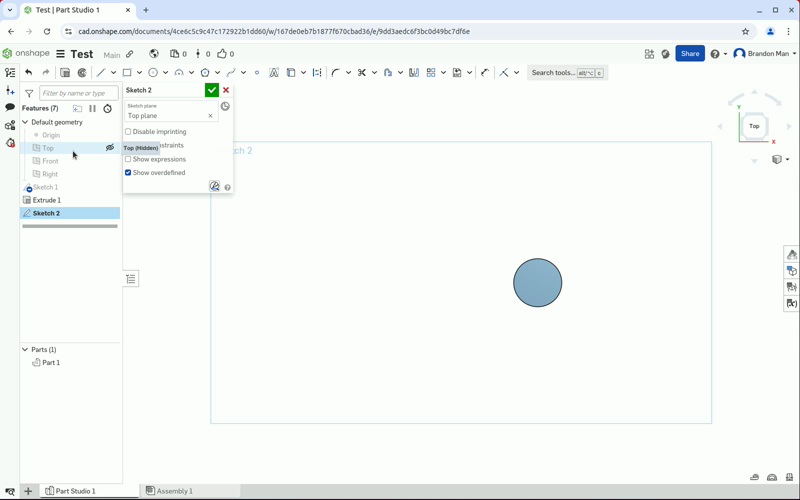
mouse_move(73, 352)
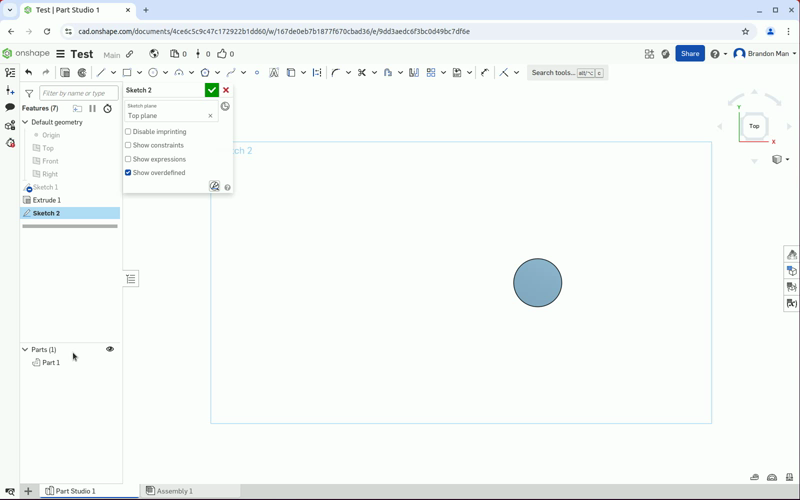
key(y)
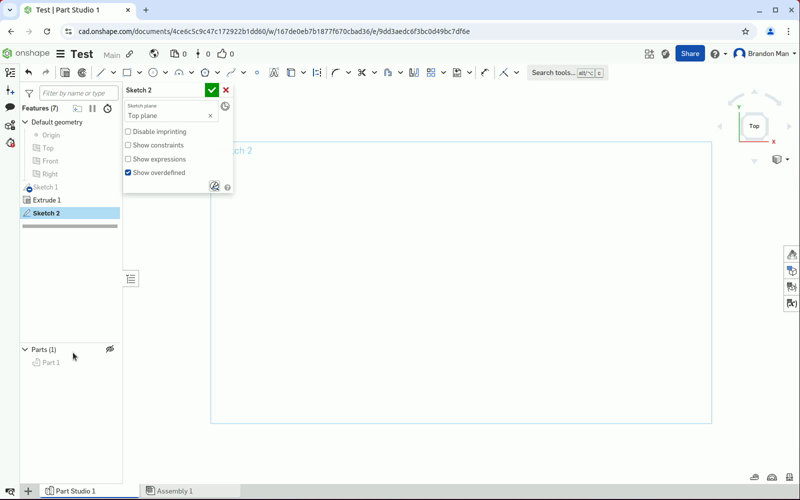
key(l)
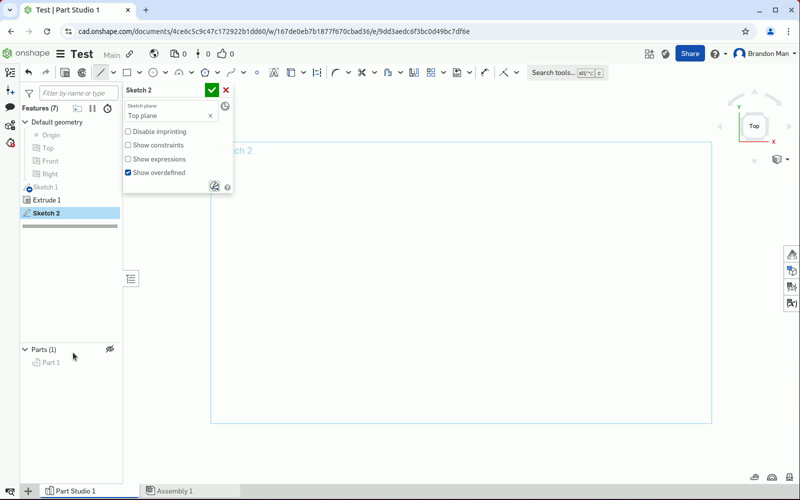
key_down(shift)
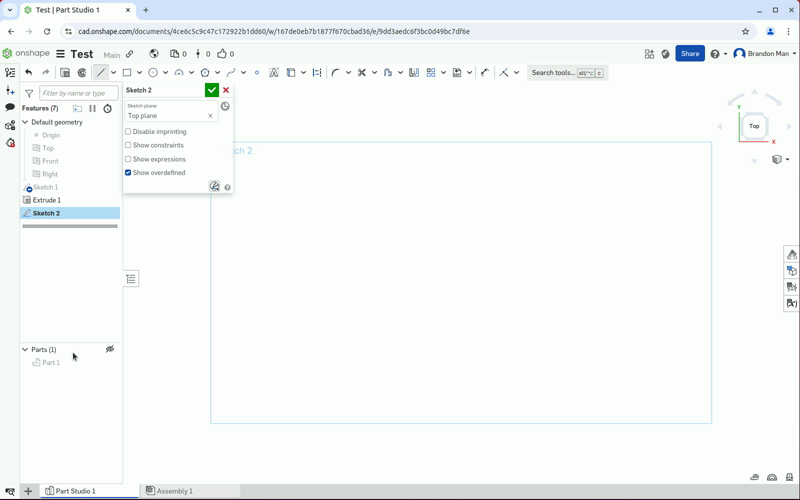
mouse_move(348, 333)
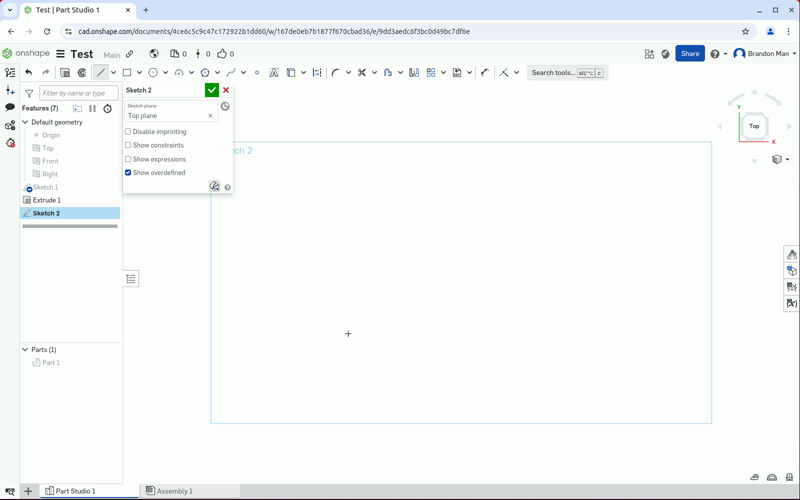
click(348, 333)
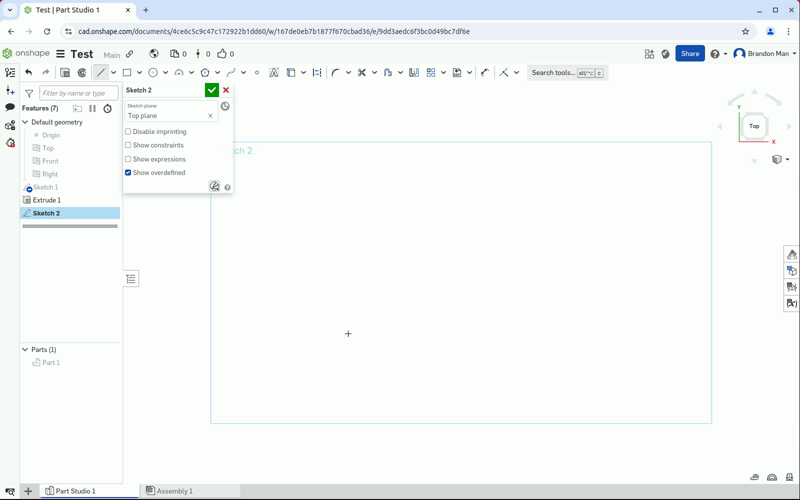
key_up(shift)
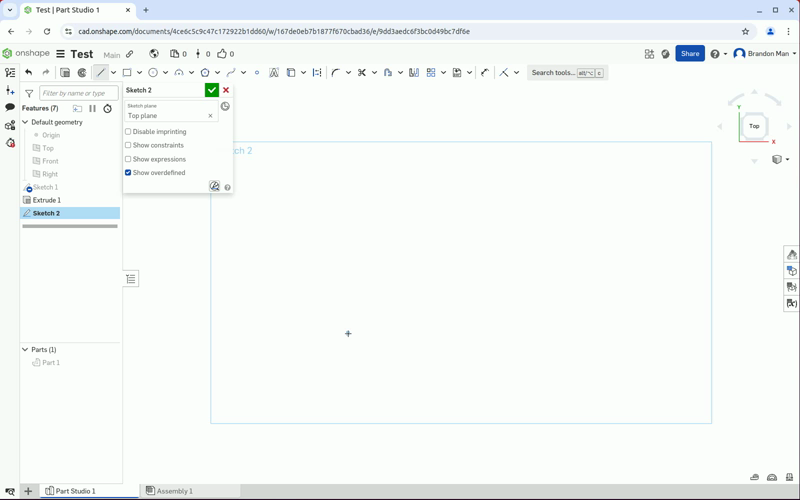
key_down(shift)
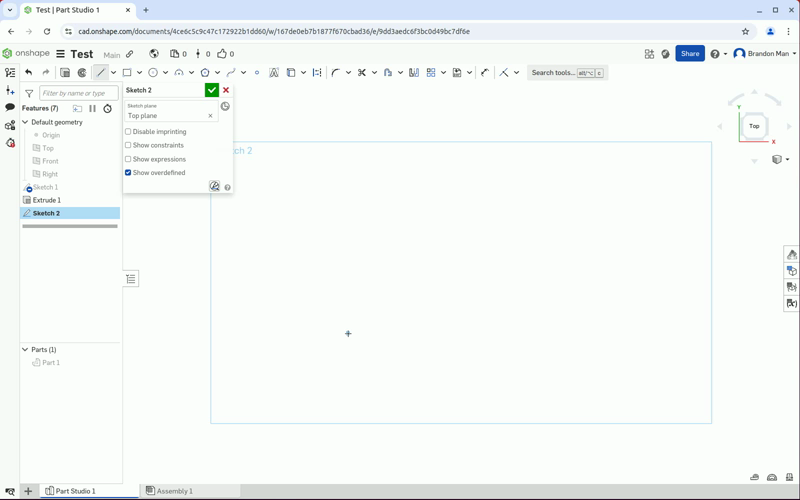
mouse_move(572, 333)
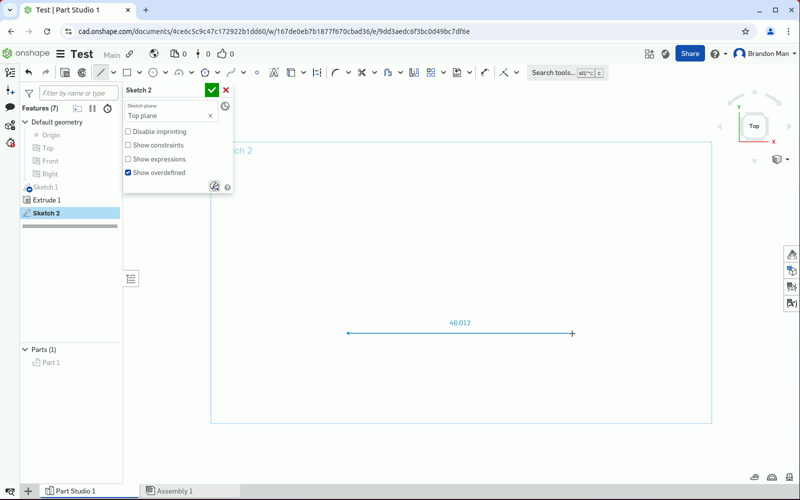
click(572, 333)
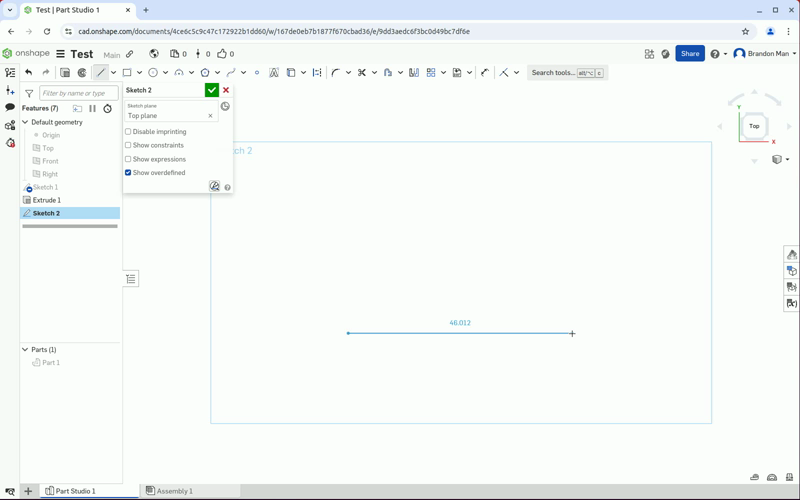
key_up(shift)
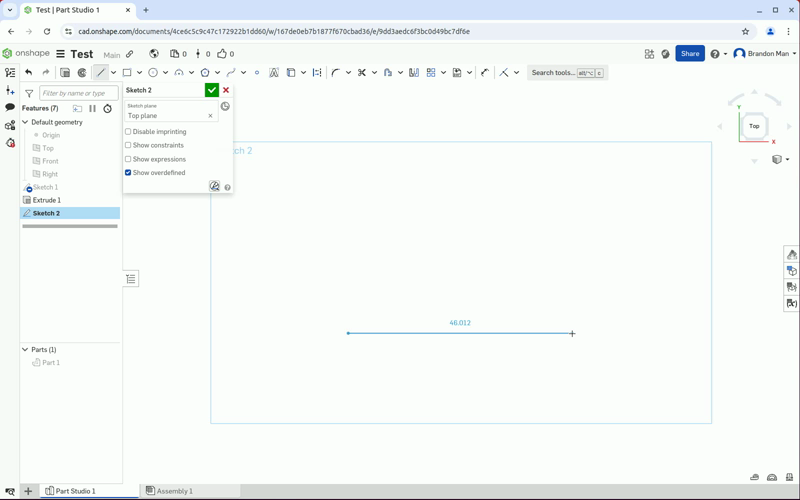
key_down(shift)
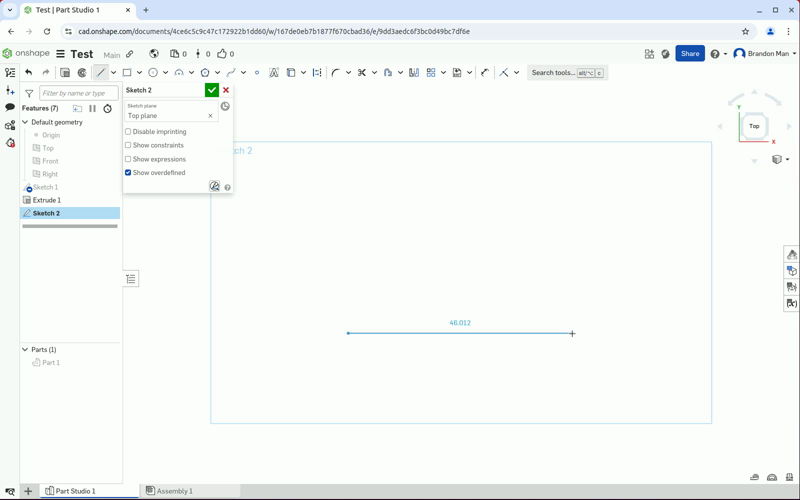
mouse_move(572, 231)
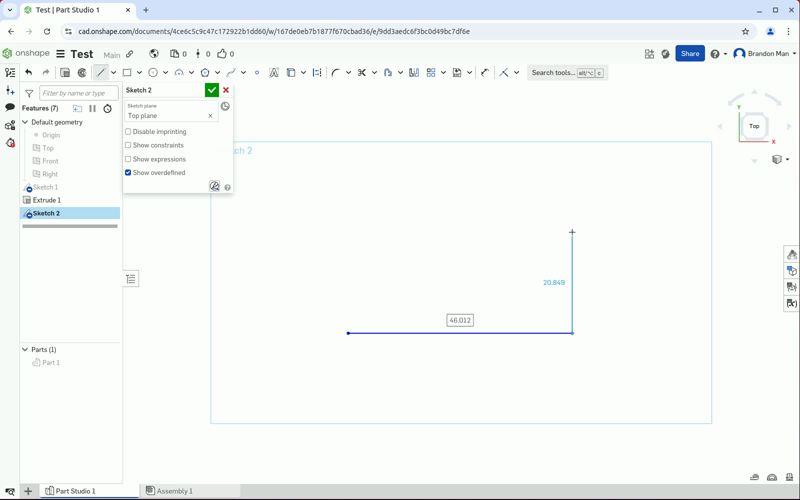
click(572, 231)
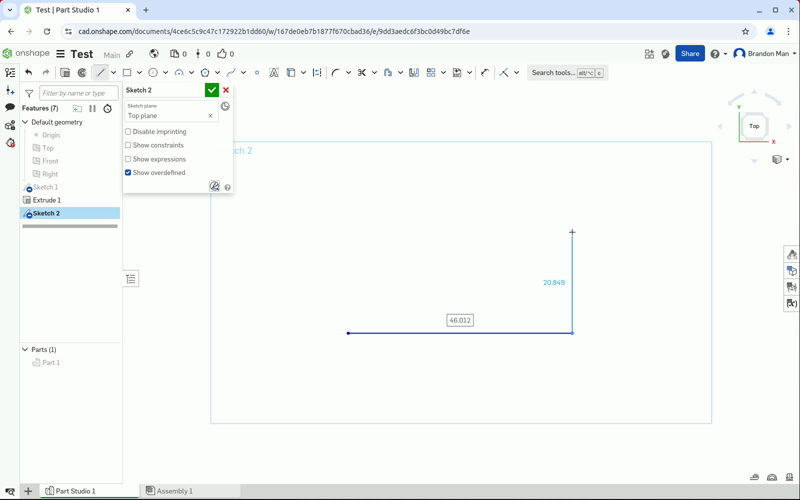
key_up(shift)
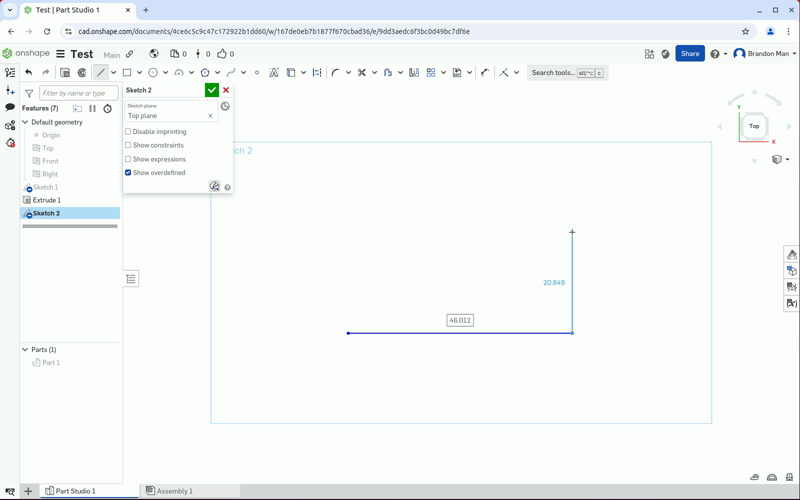
key_down(shift)
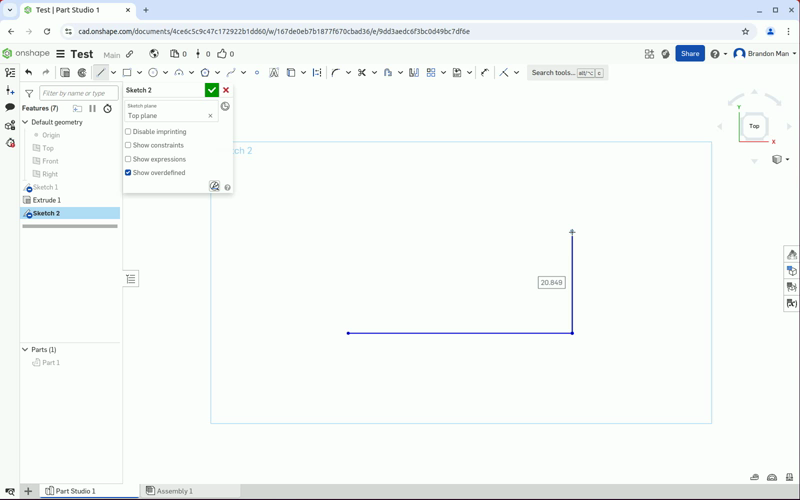
mouse_move(348, 231)
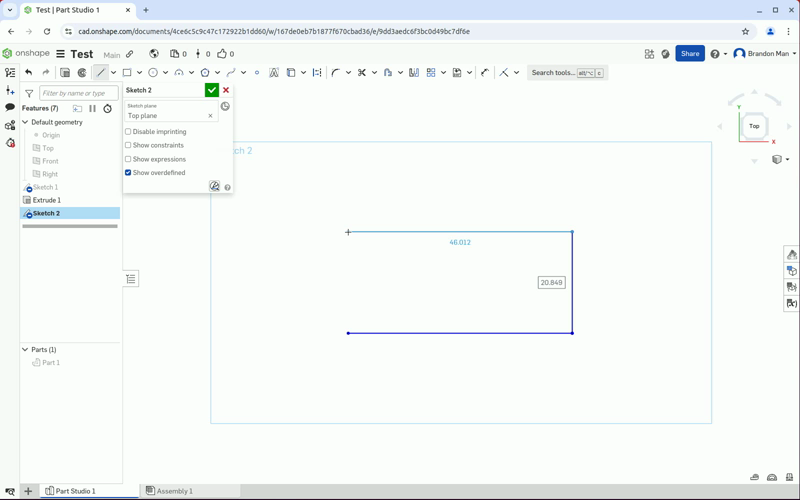
click(348, 231)
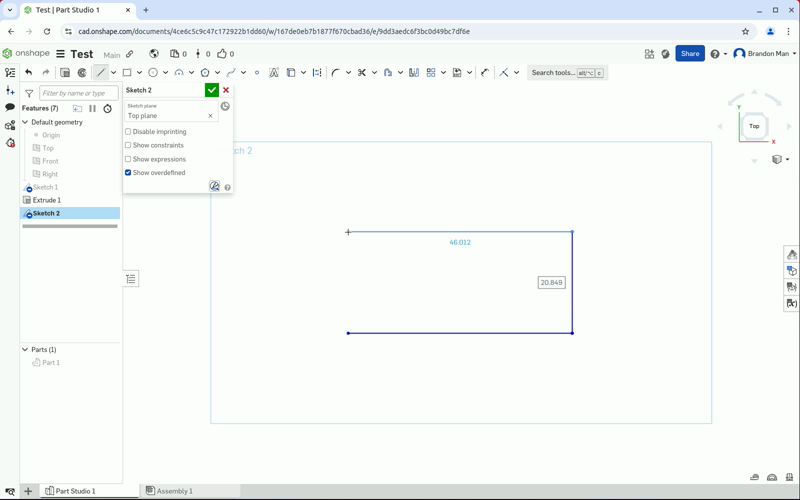
key_up(shift)
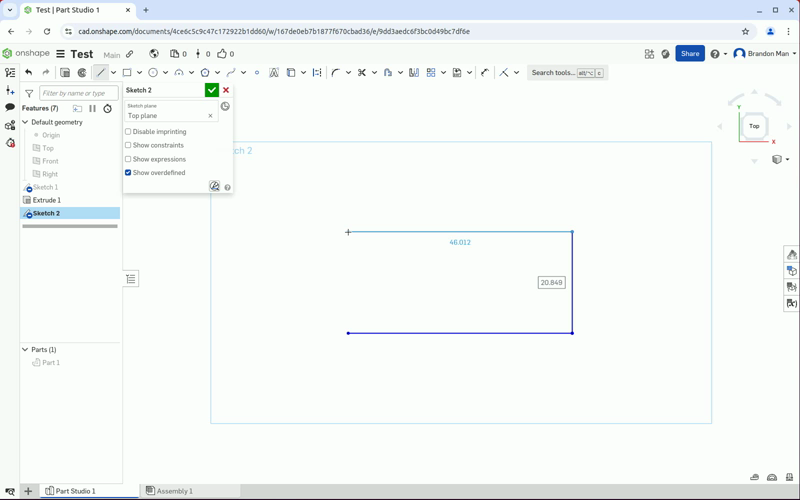
key_down(shift)
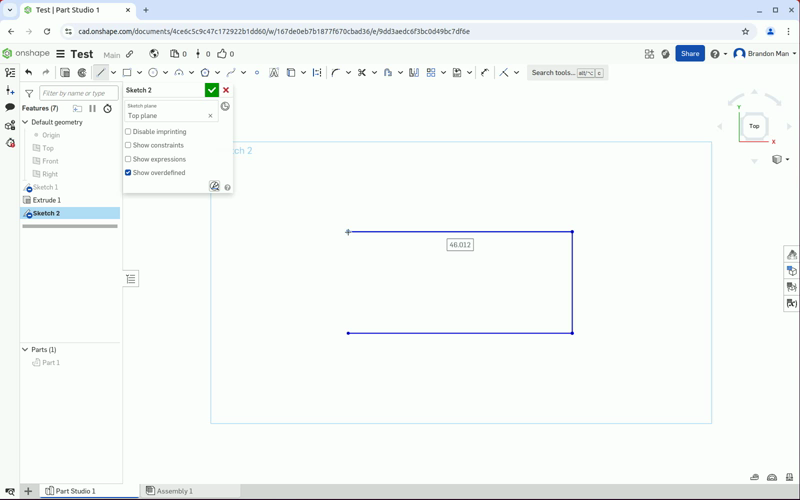
mouse_move(348, 333)
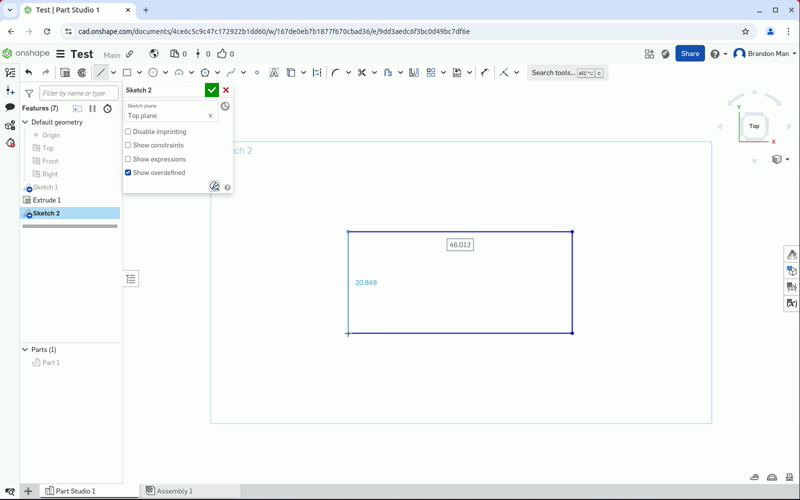
key_up(shift)
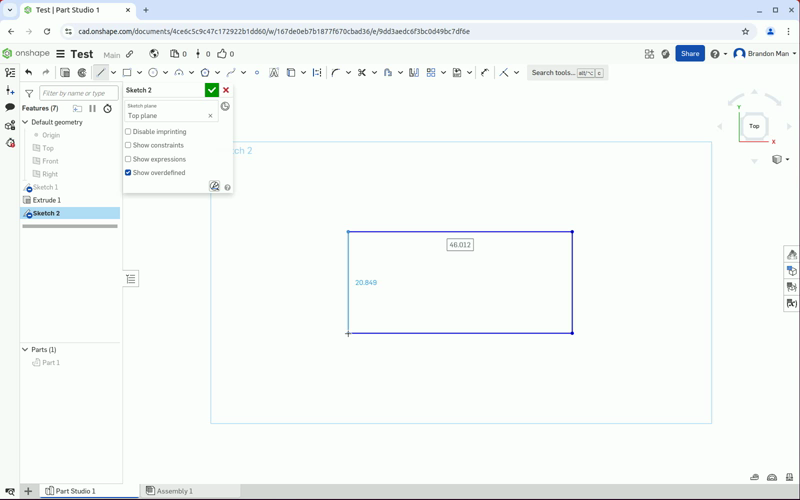
click(348, 333)
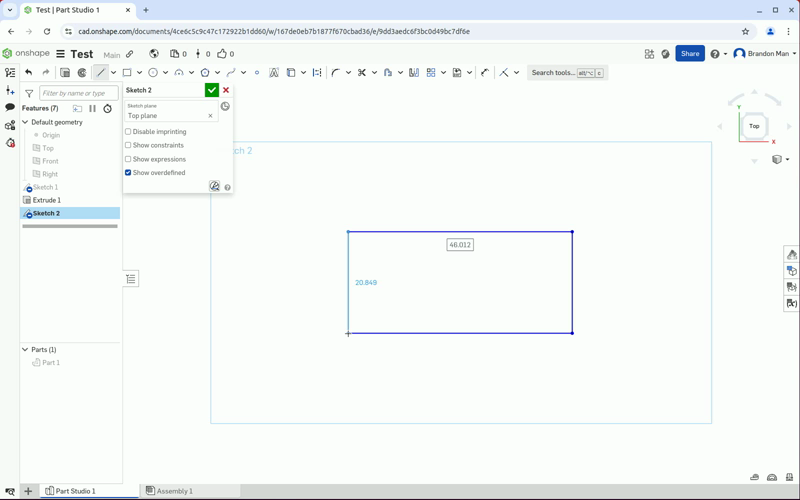
key(esc)
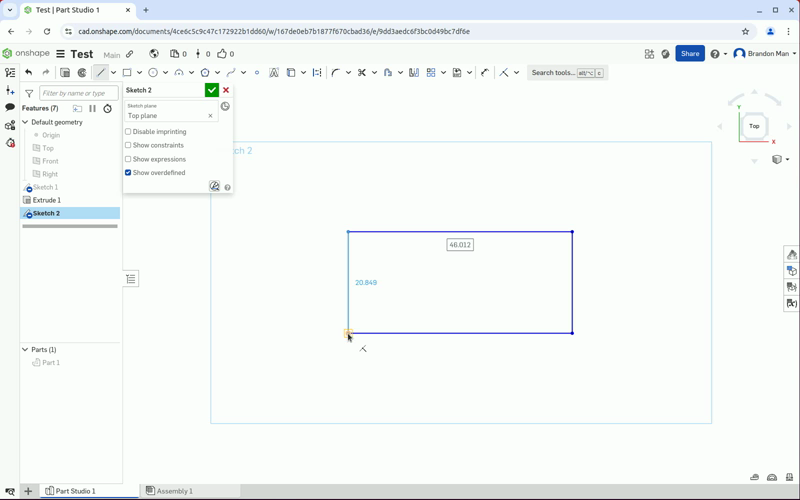
key(c)
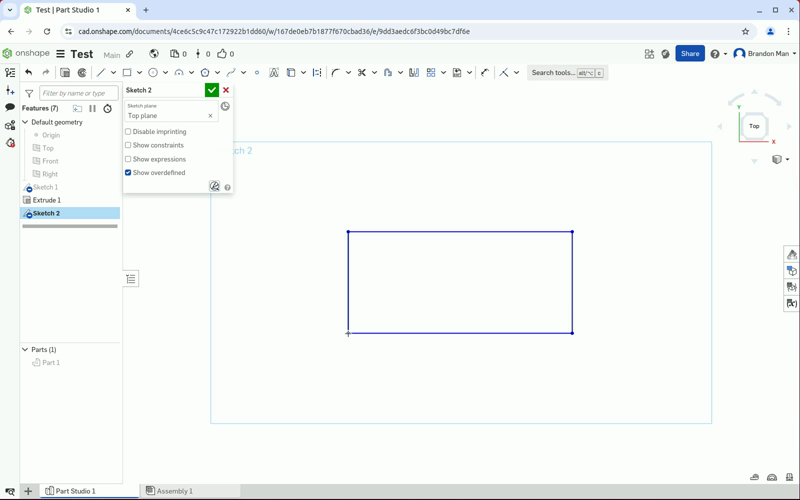
key_down(shift)
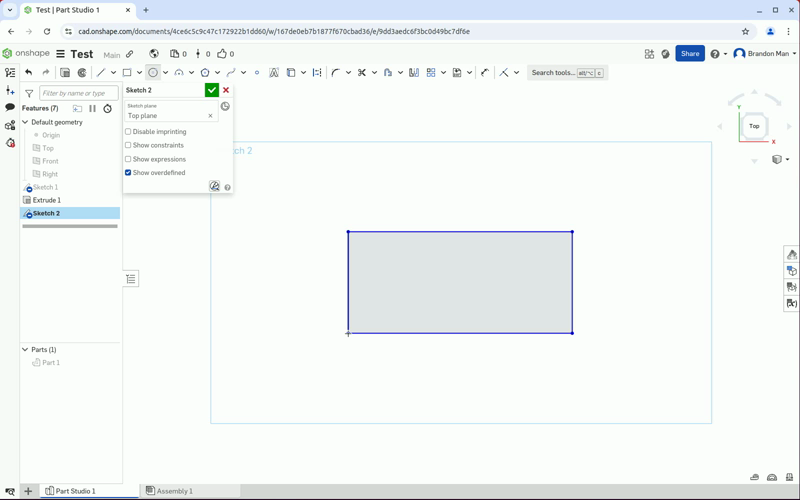
mouse_move(536, 283)
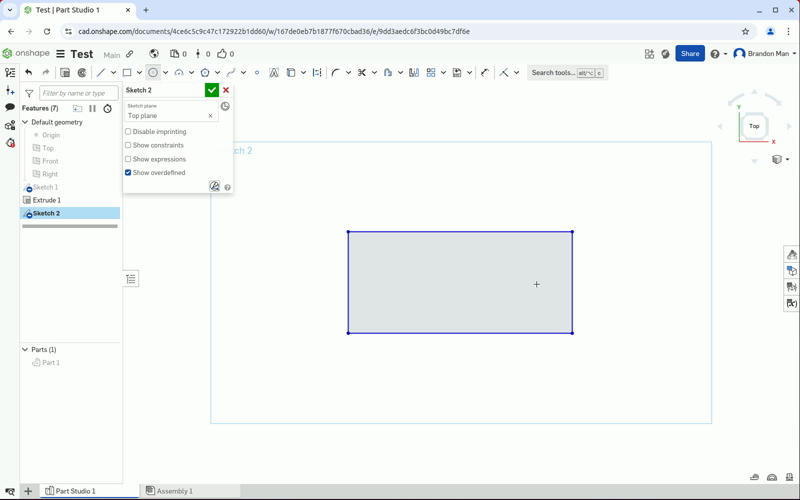
click(536, 283)
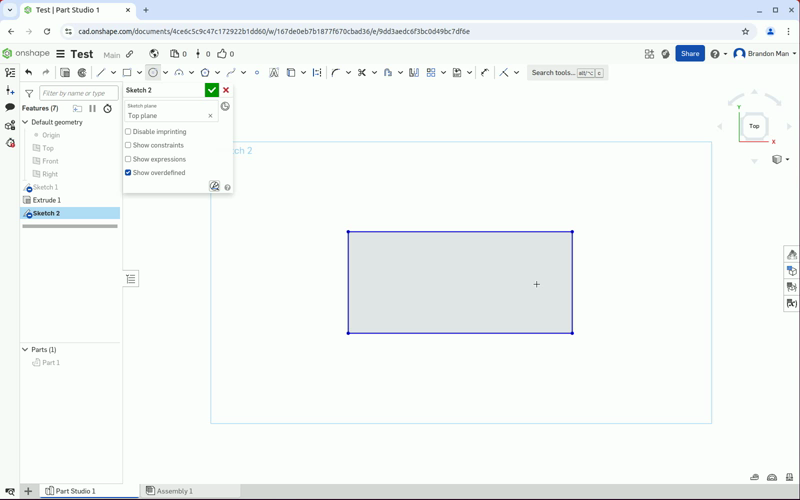
key_up(shift)
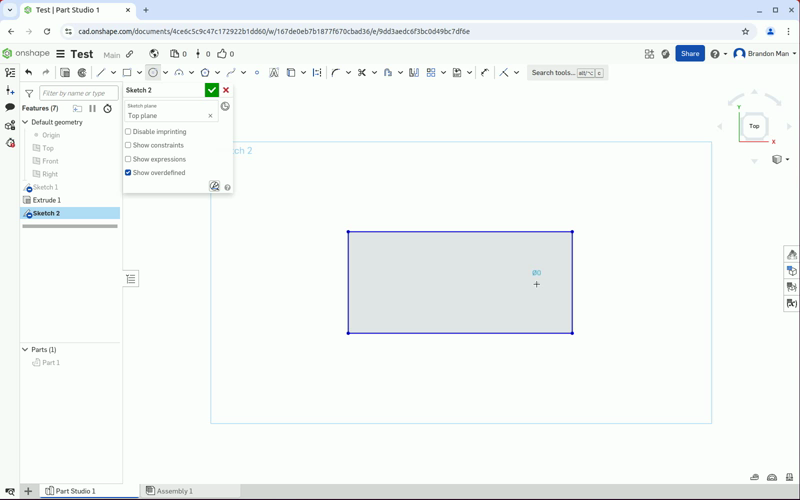
mouse_move(560, 283)
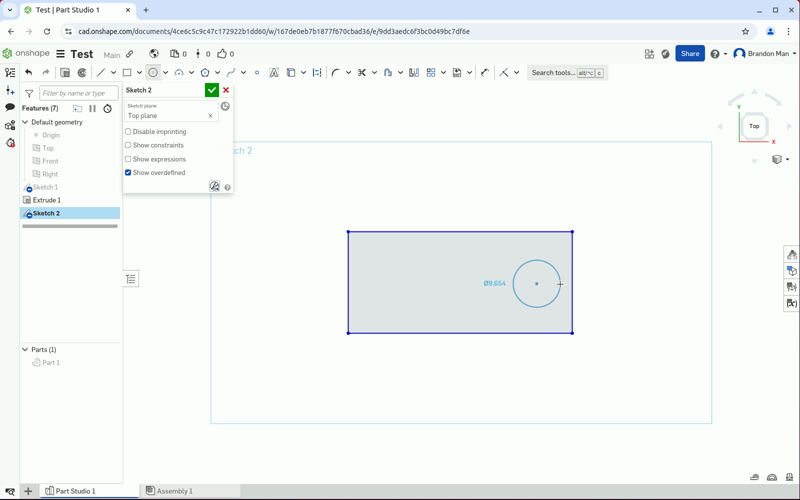
click(560, 283)
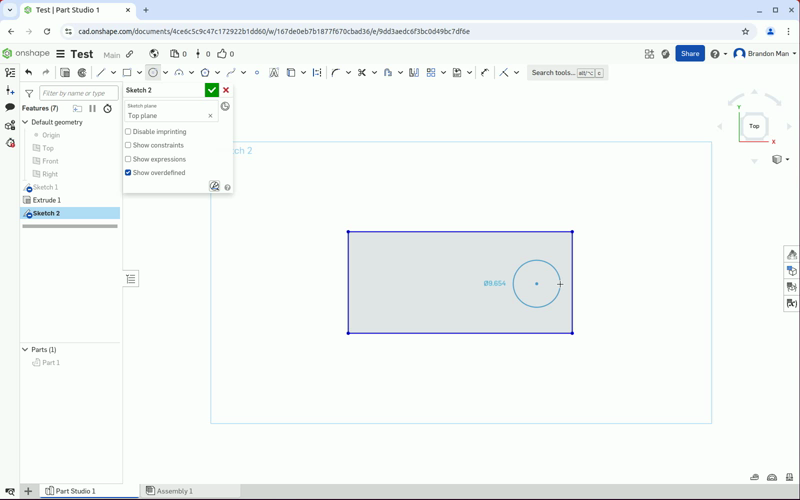
key(esc)
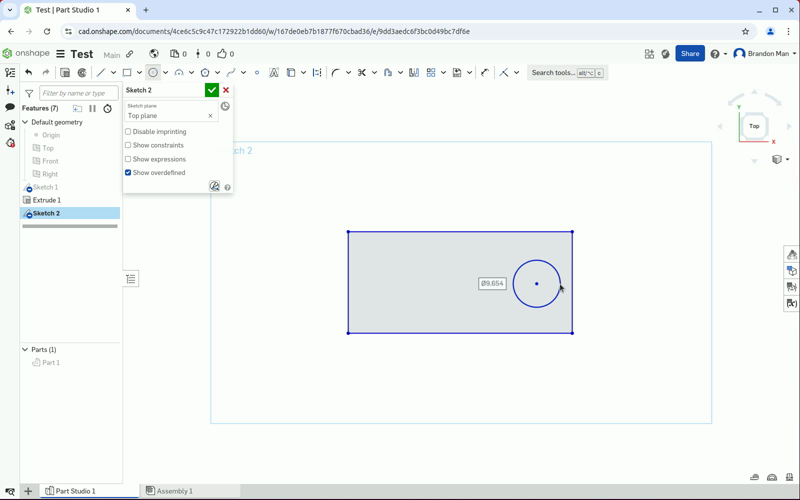
mouse_move(373, 267)
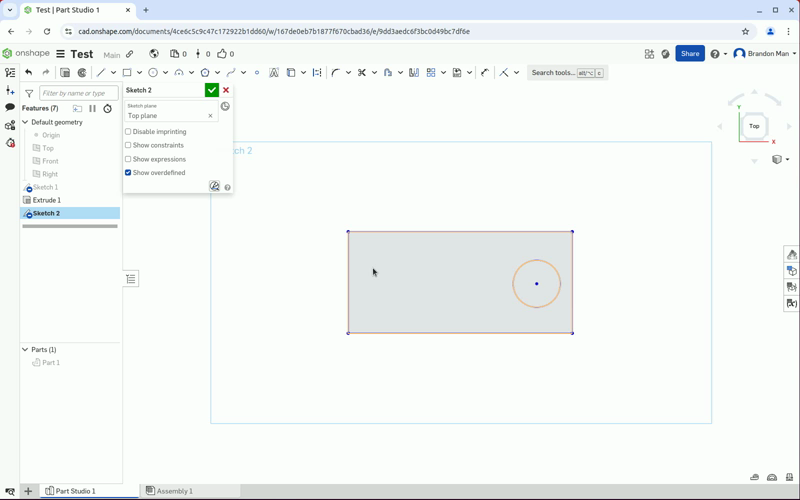
click(373, 267)
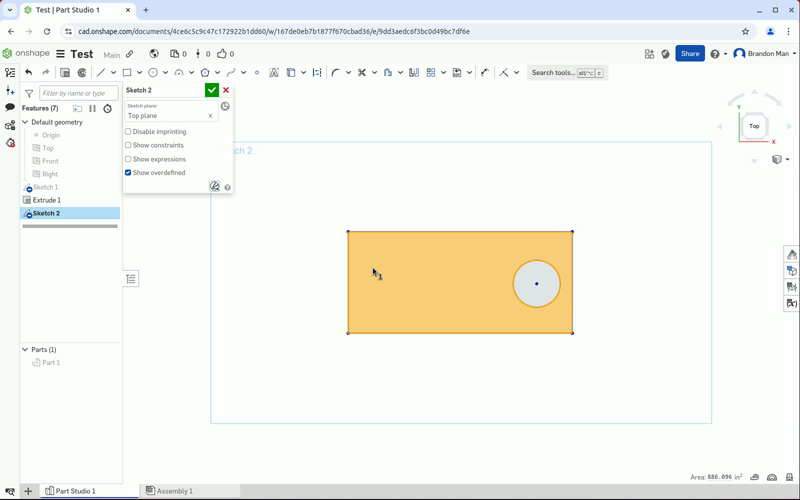
mouse_move(73, 352)
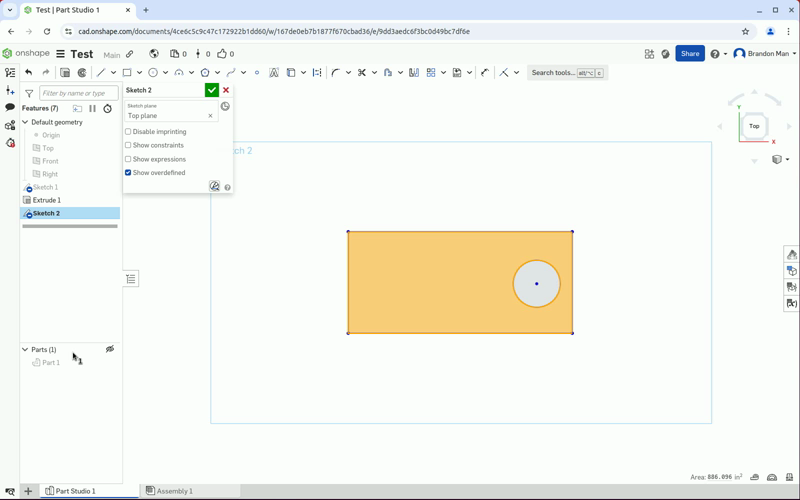
key(shift+y)
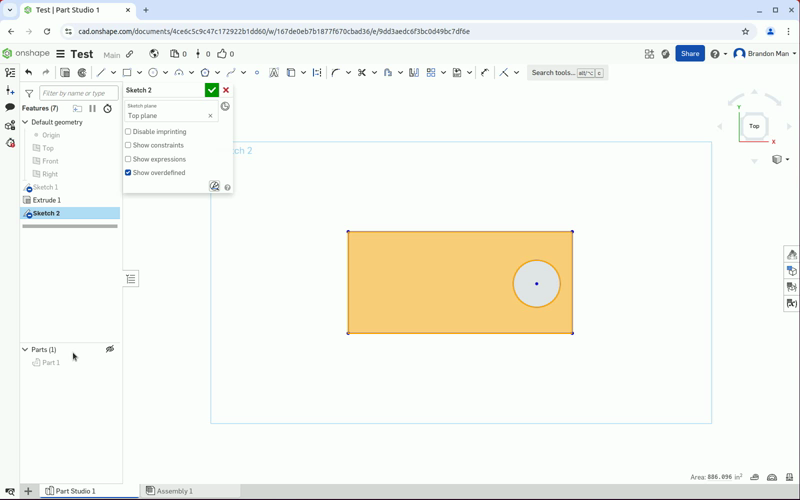
key(shift+e)
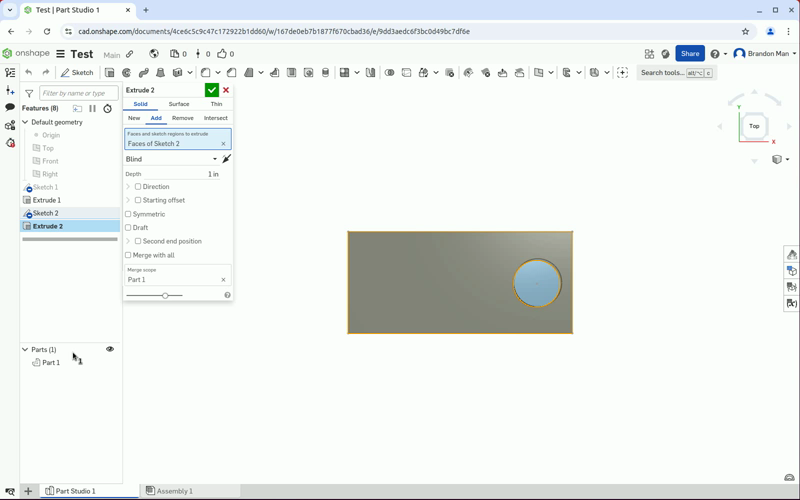
mouse_move(143, 106)
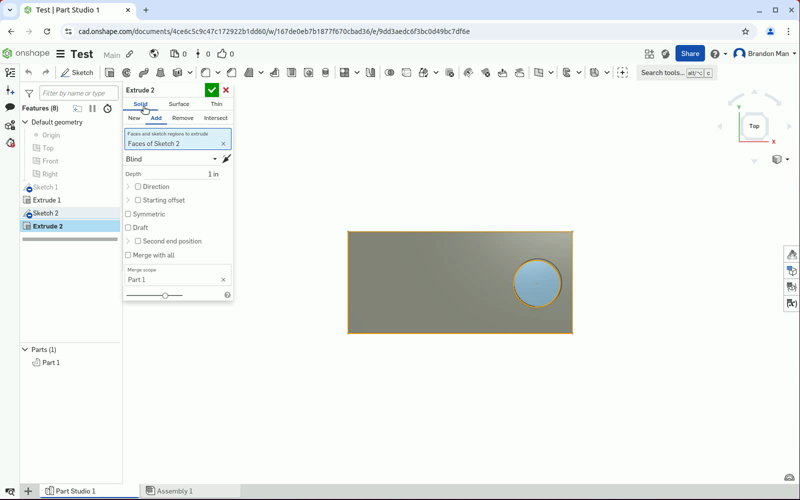
click(143, 106)
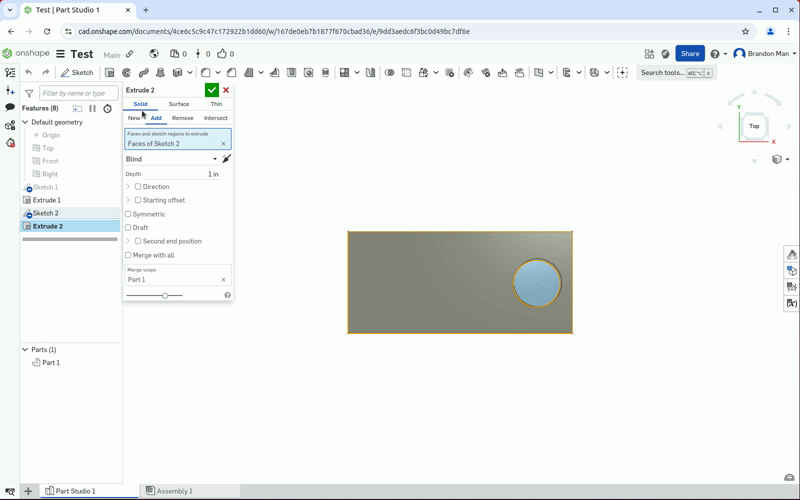
mouse_move(137, 120)
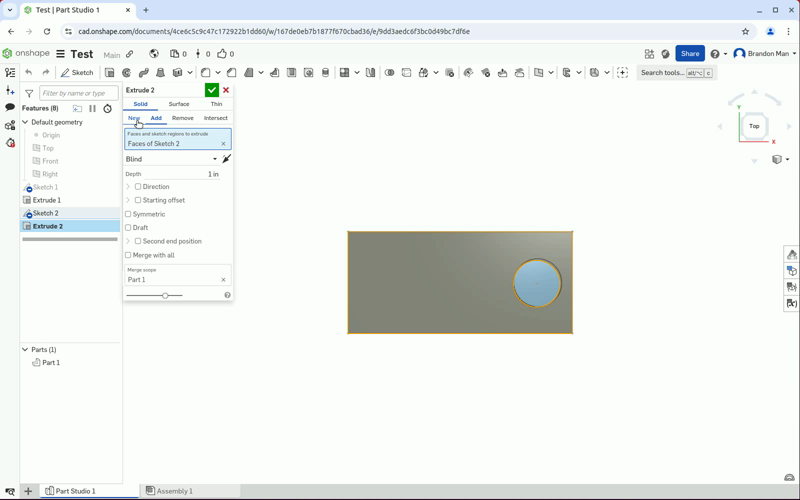
click(137, 120)
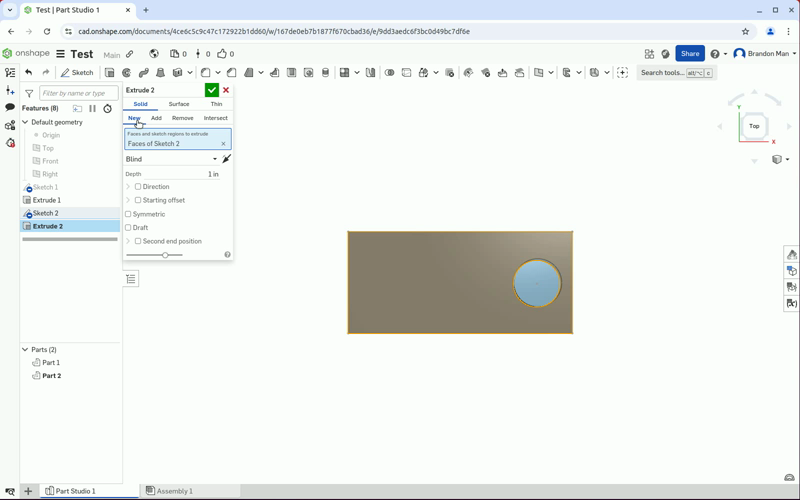
key(tab, 4)
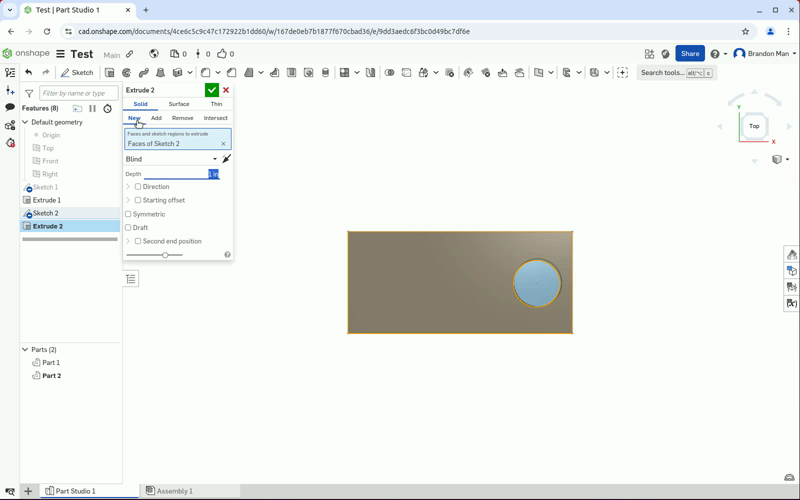
text(8.425)
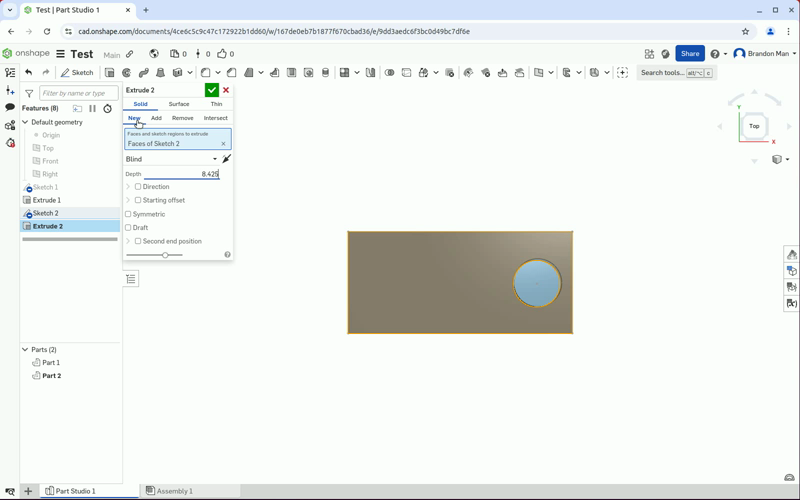
key(enter)
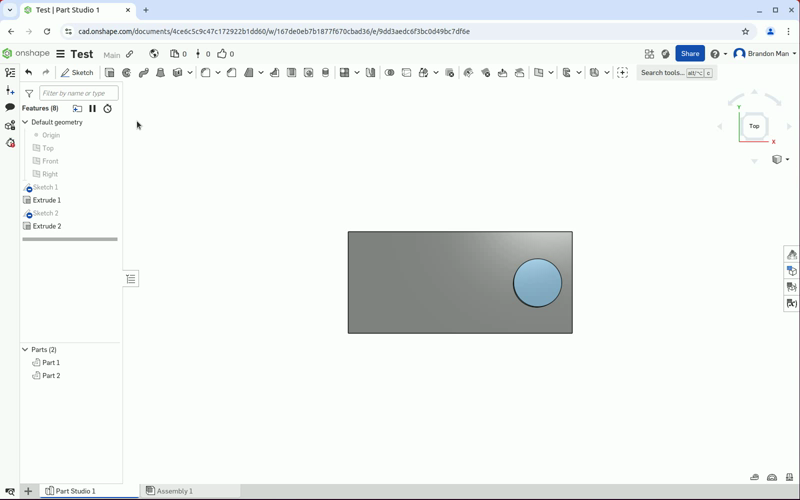
key(shift+h)
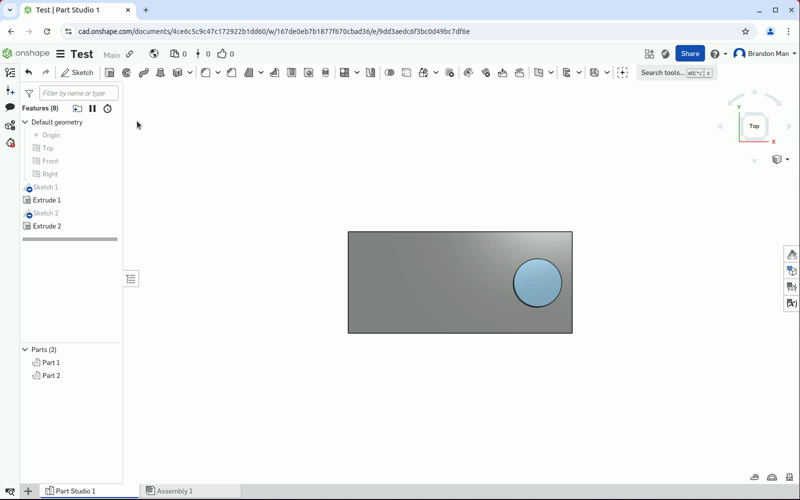
key(shift+h)
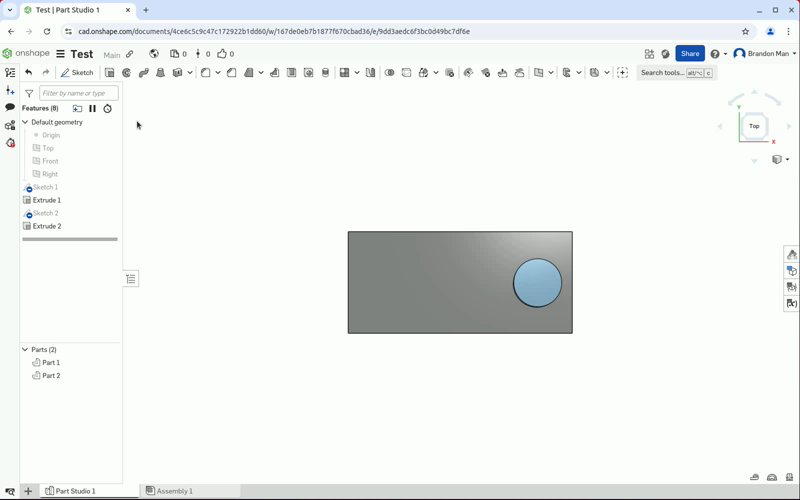
key(shift+7)
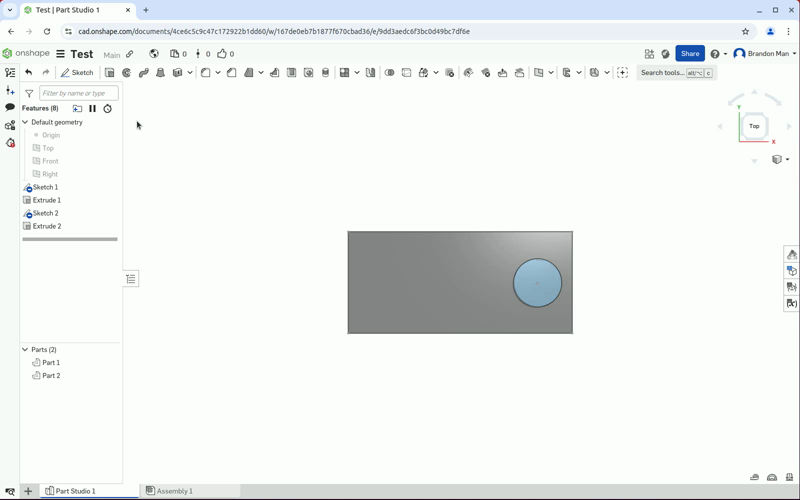
key(up, 3)
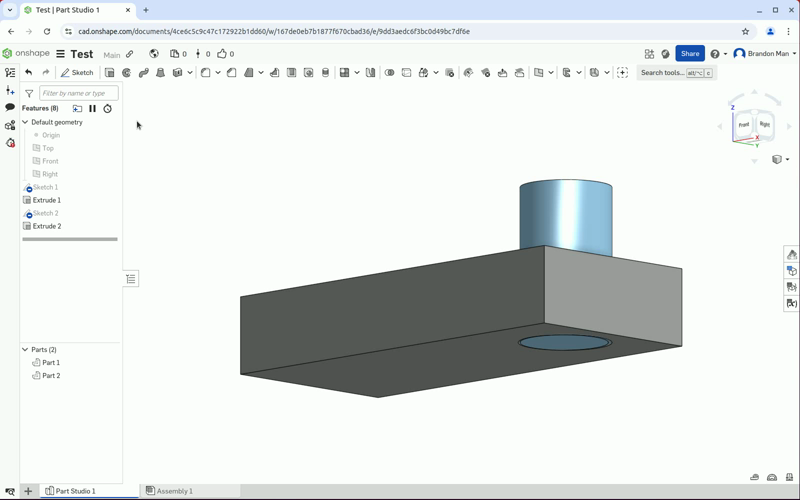
key(left, 3)
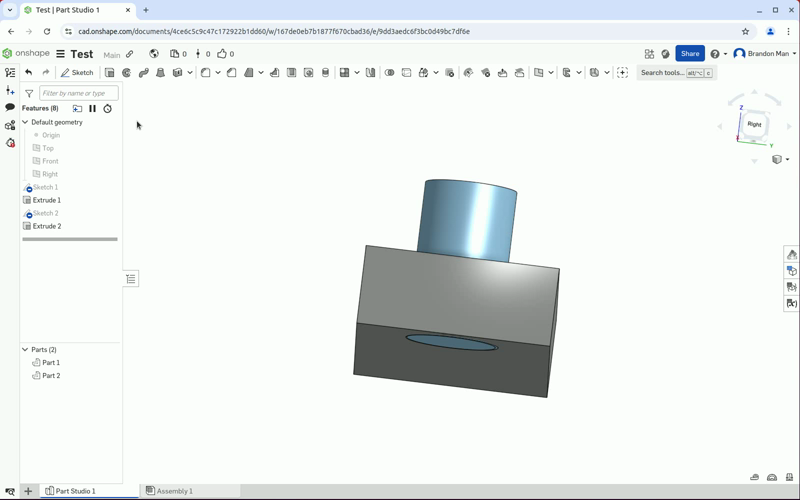
key(right, 3)
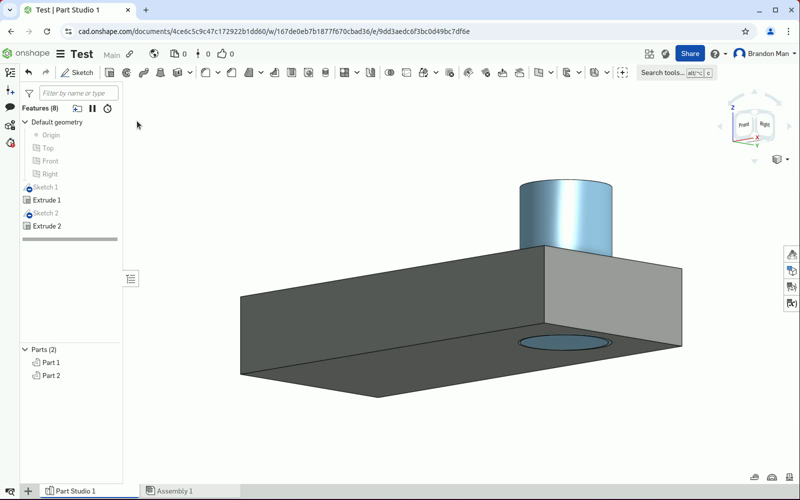
key(down, 3)
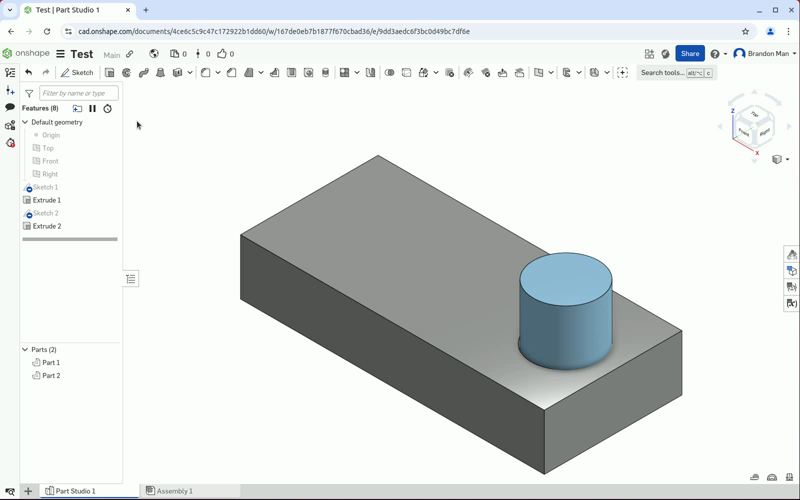
mouse_move(73, 189)
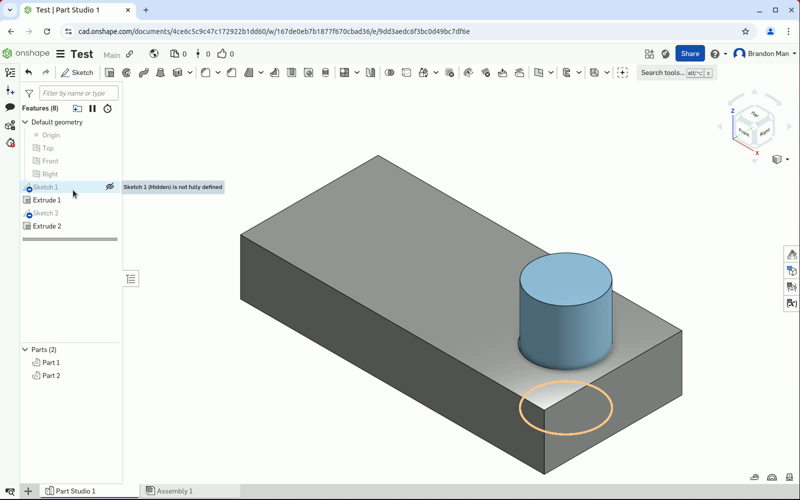
click(73, 189)